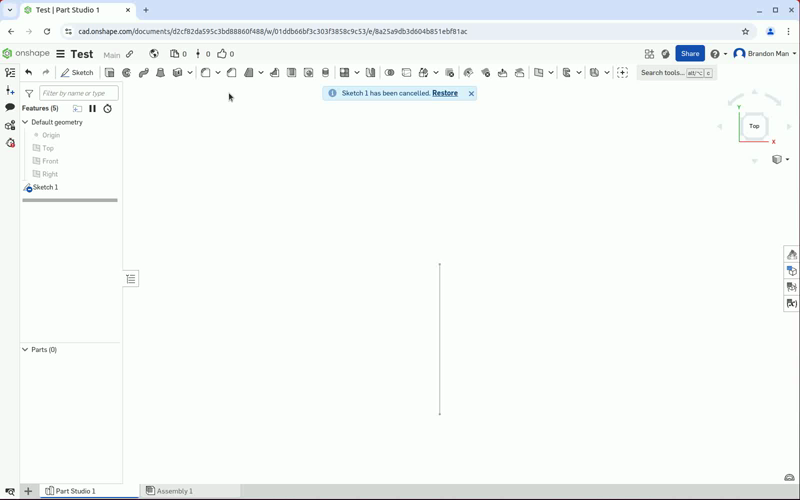
key(shift+h)
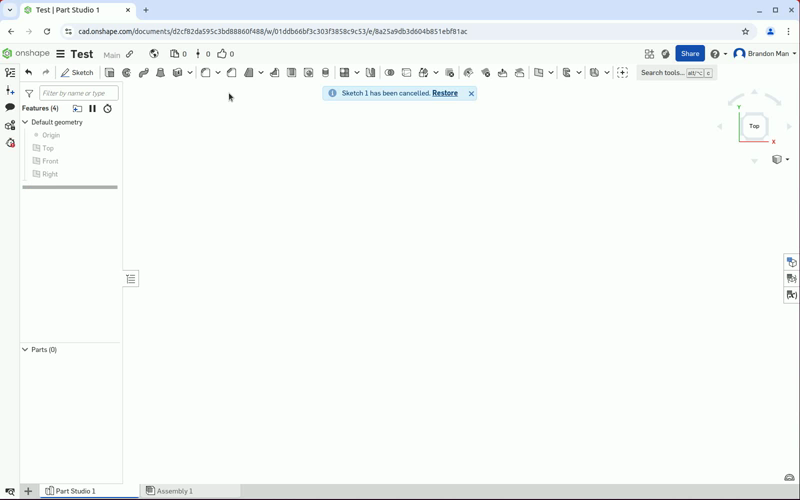
mouse_move(73, 352)
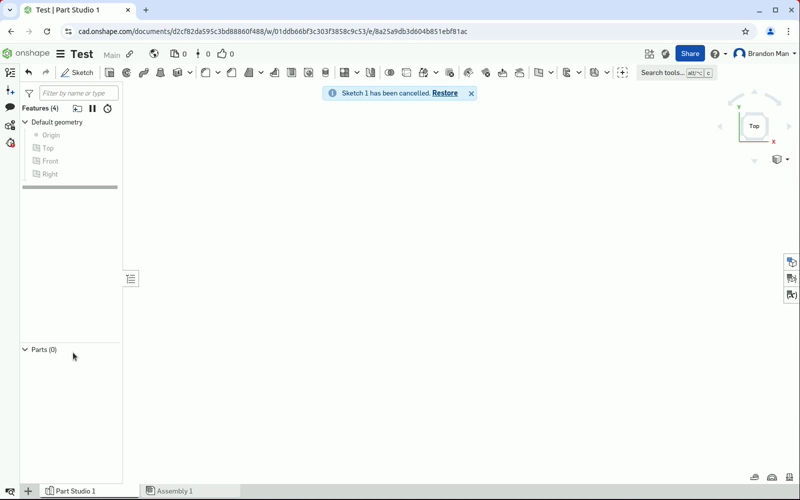
key(y)
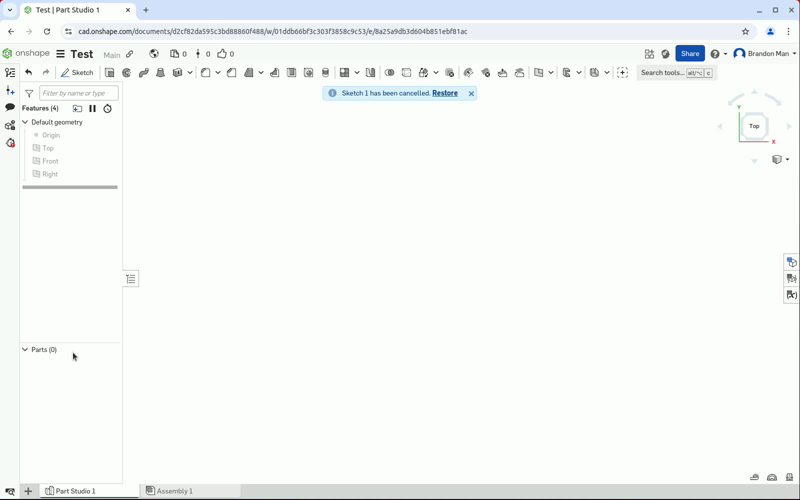
key(shift+p)
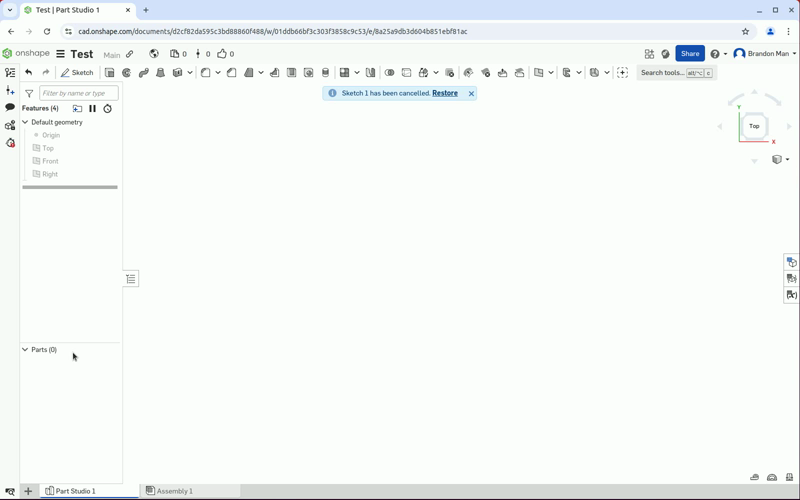
key(space)
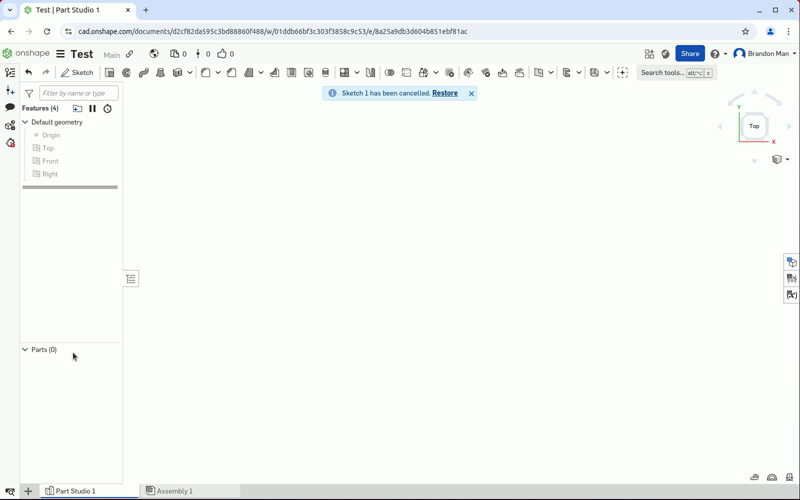
key_down(shift)
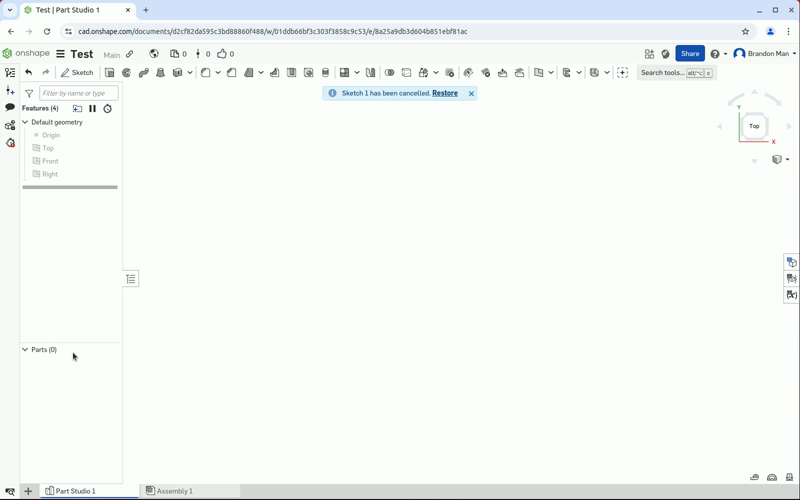
key(up)
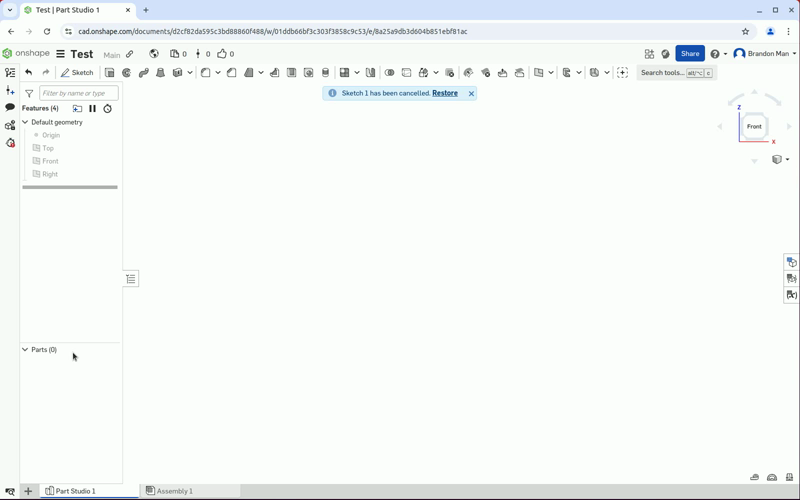
key_up(shift)
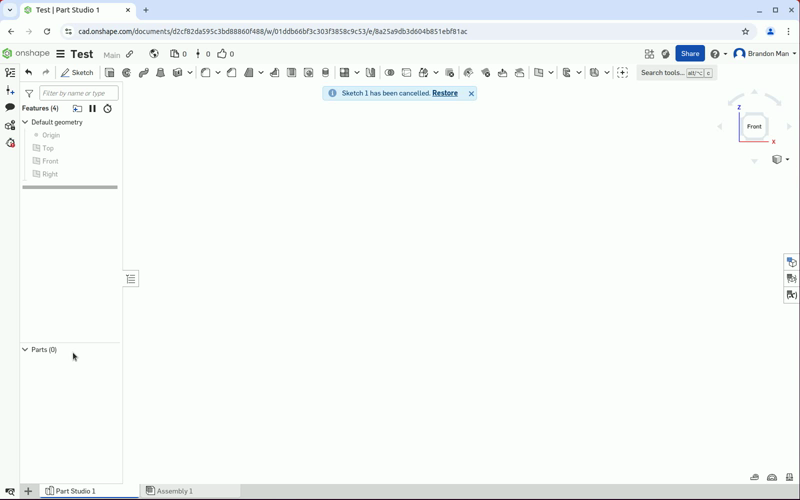
mouse_move(73, 352)
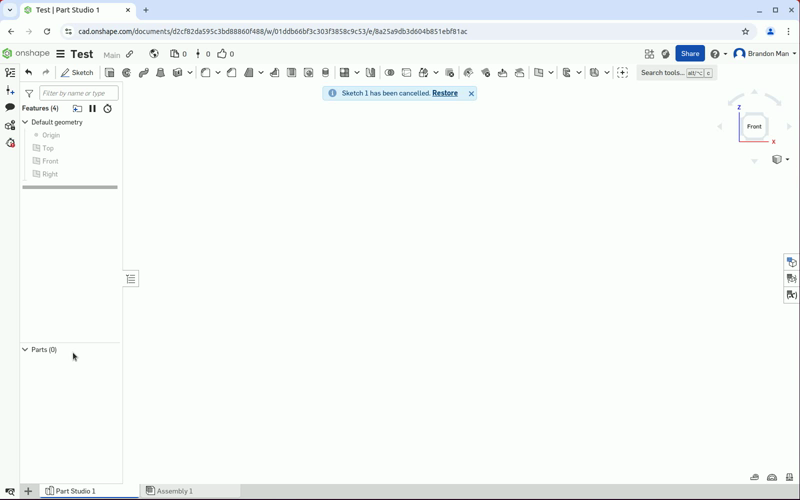
key(shift+y)
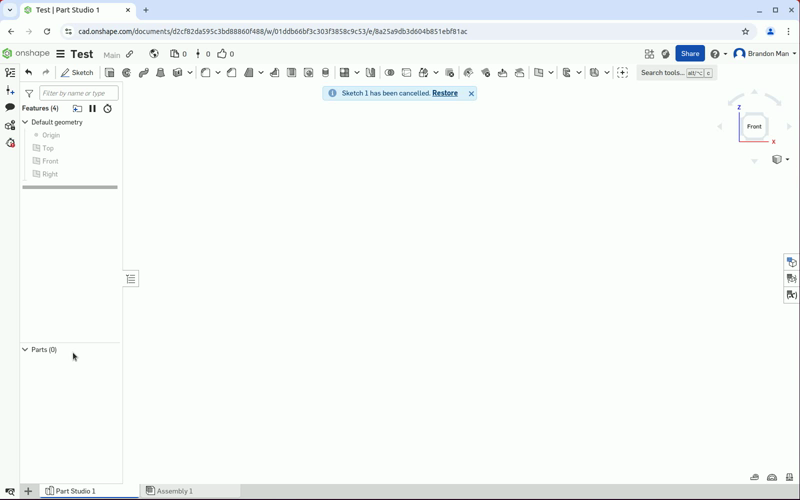
key(shift+s)
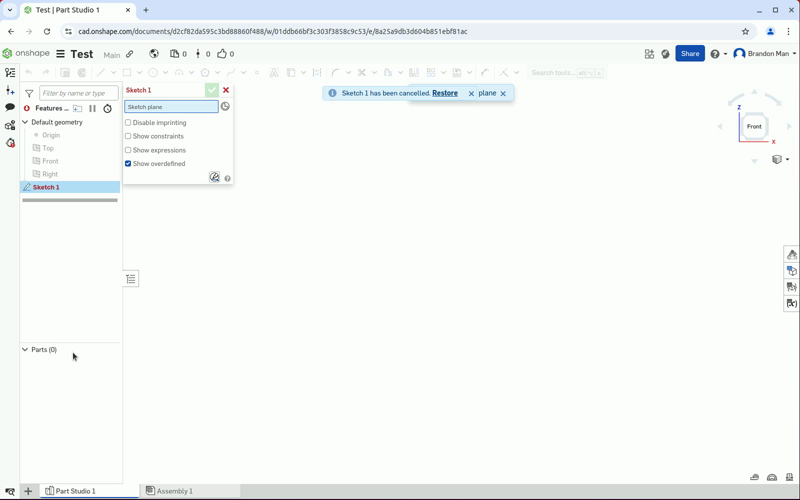
mouse_move(73, 163)
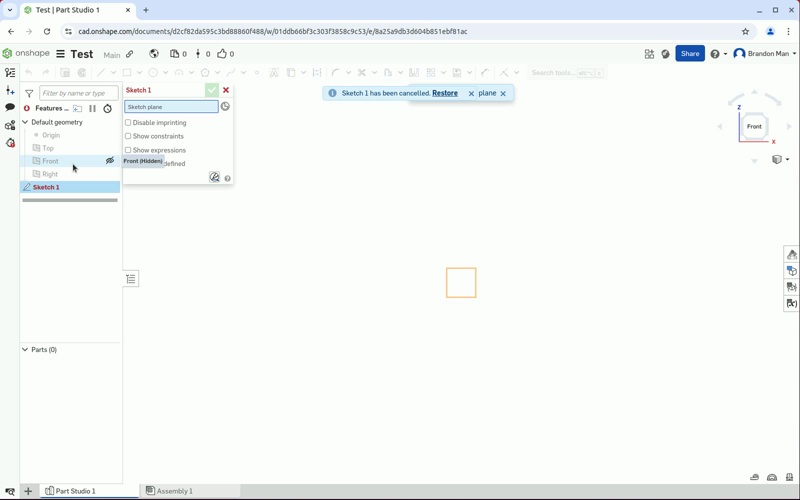
click(73, 163)
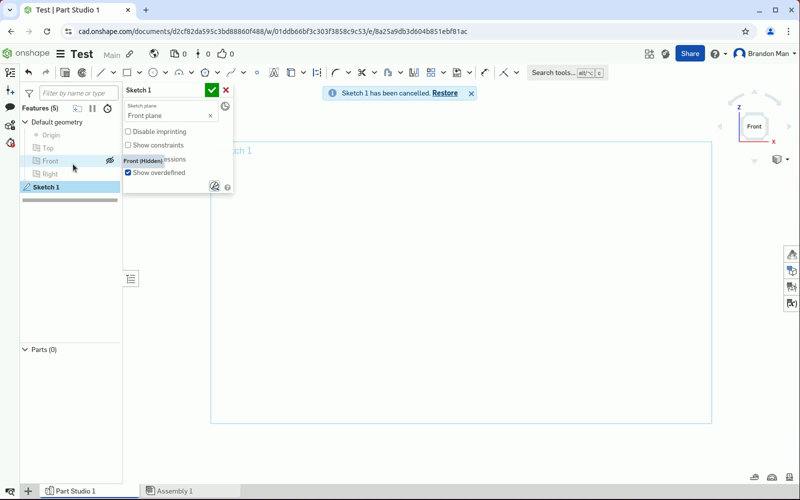
mouse_move(73, 352)
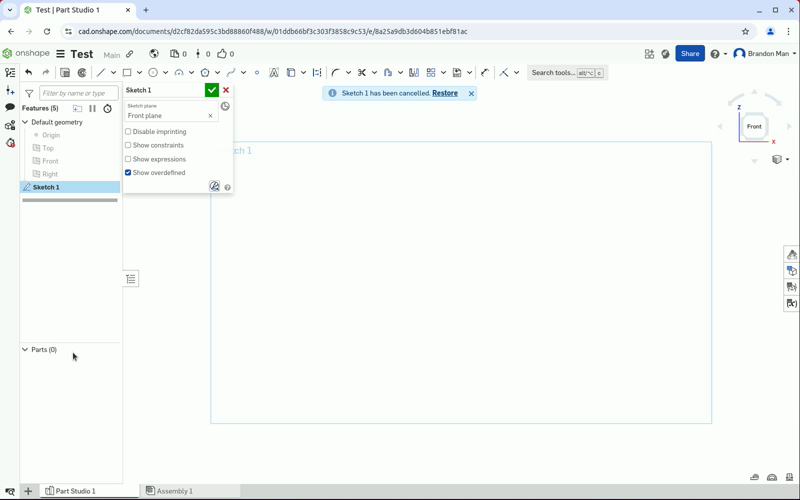
key(y)
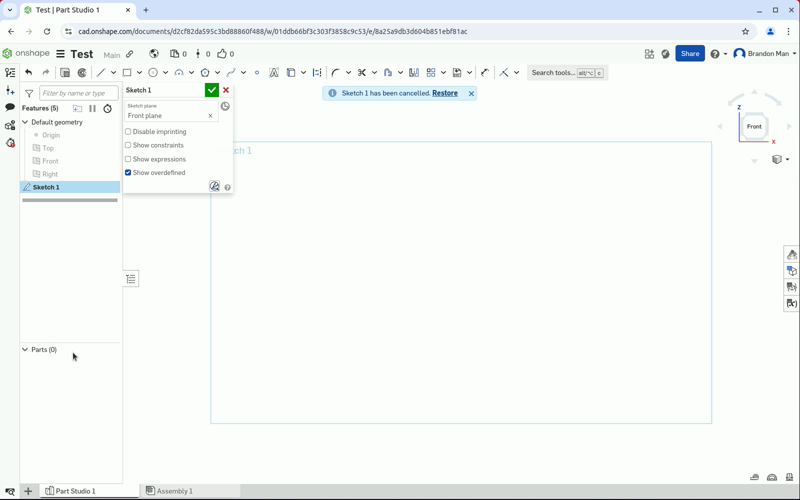
key(l)
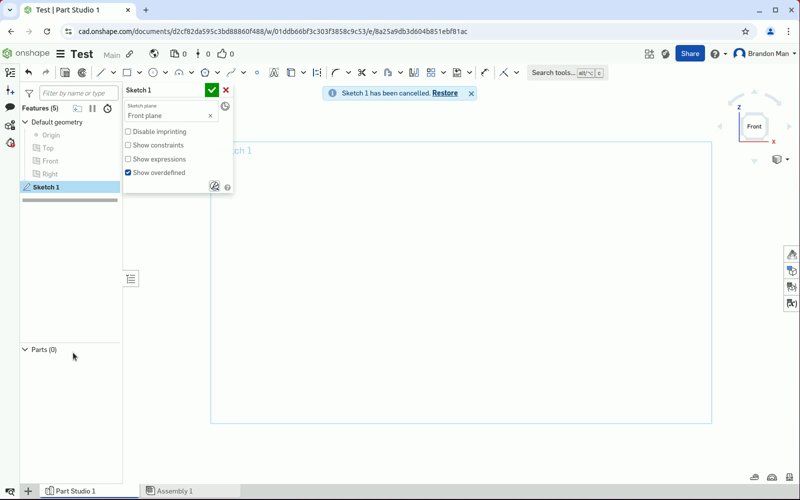
key_down(shift)
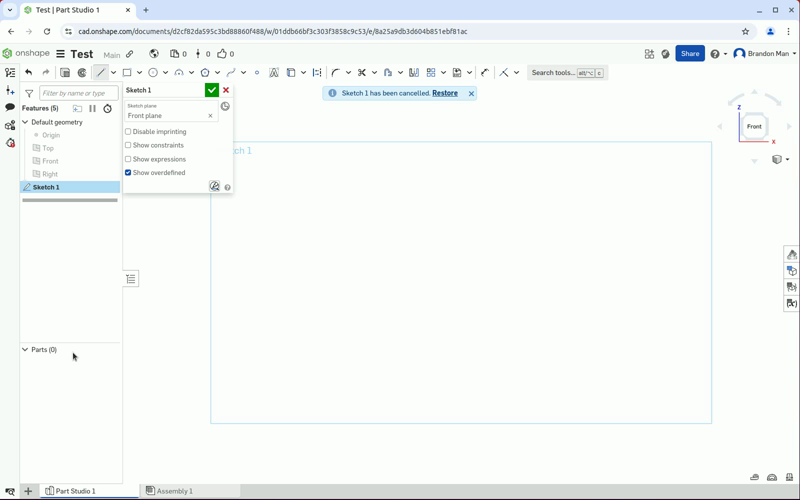
mouse_move(404, 311)
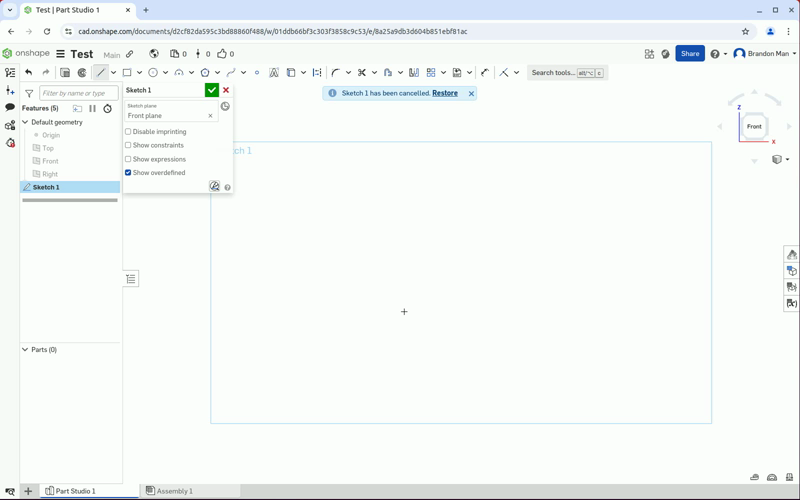
click(404, 311)
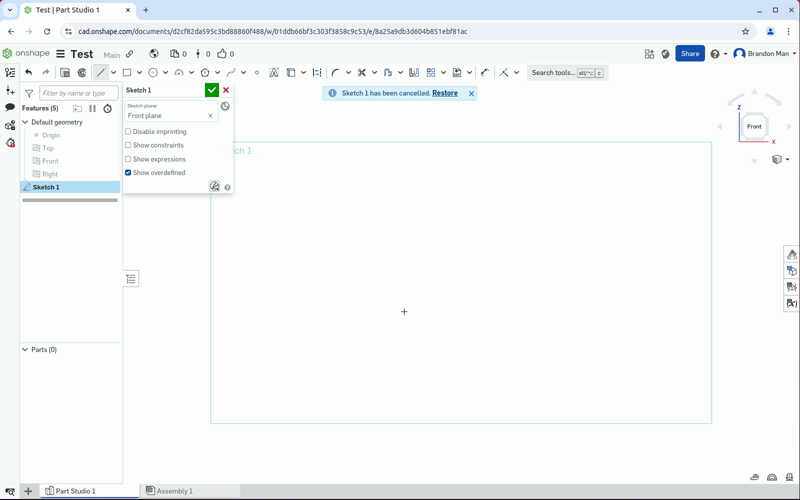
key_up(shift)
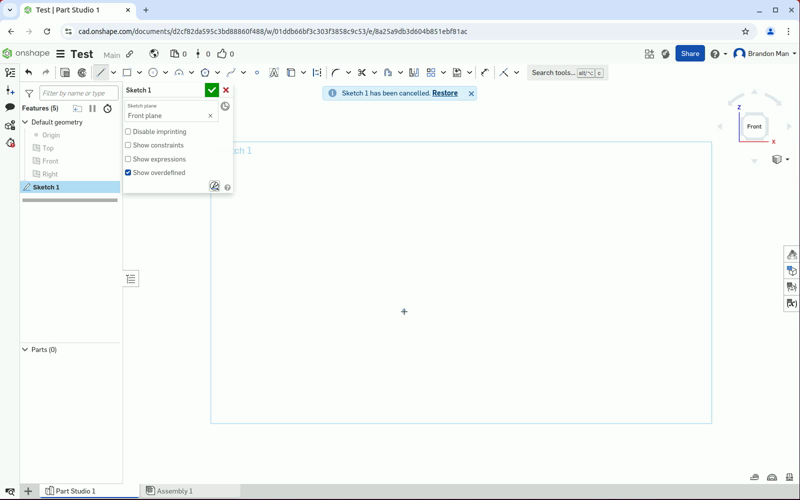
key_down(shift)
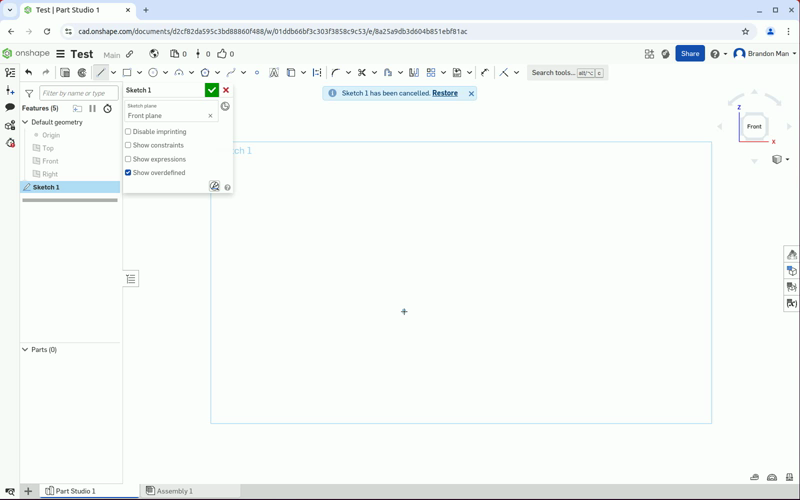
mouse_move(516, 311)
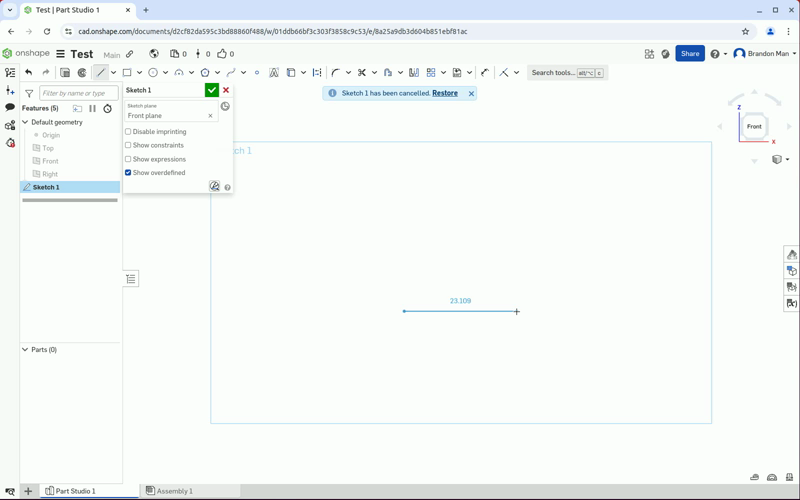
click(516, 311)
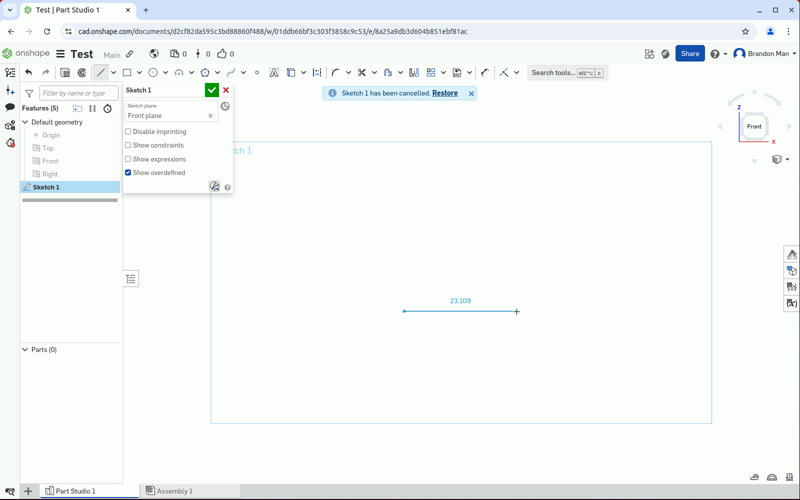
key_up(shift)
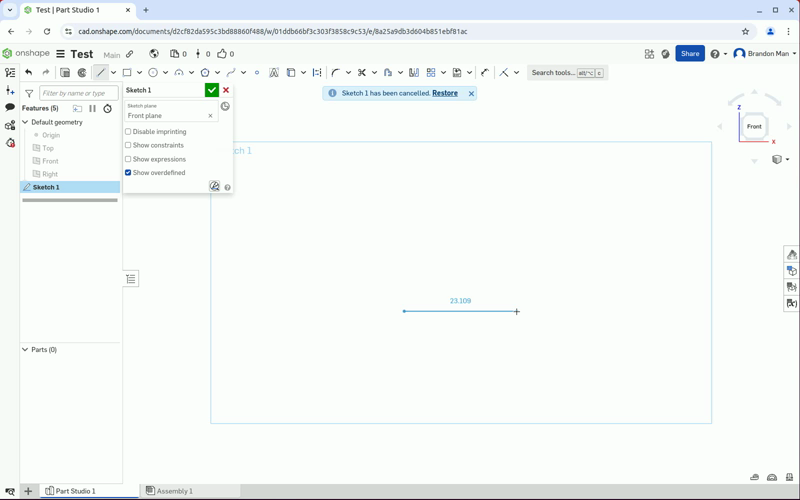
key_down(shift)
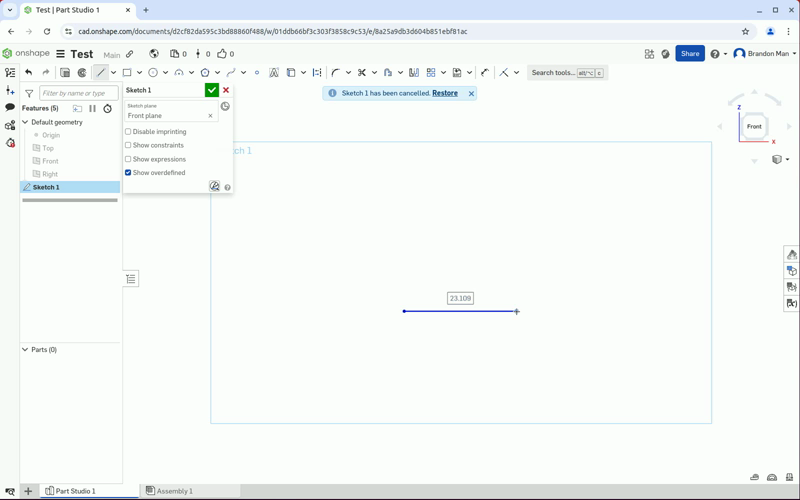
mouse_move(516, 227)
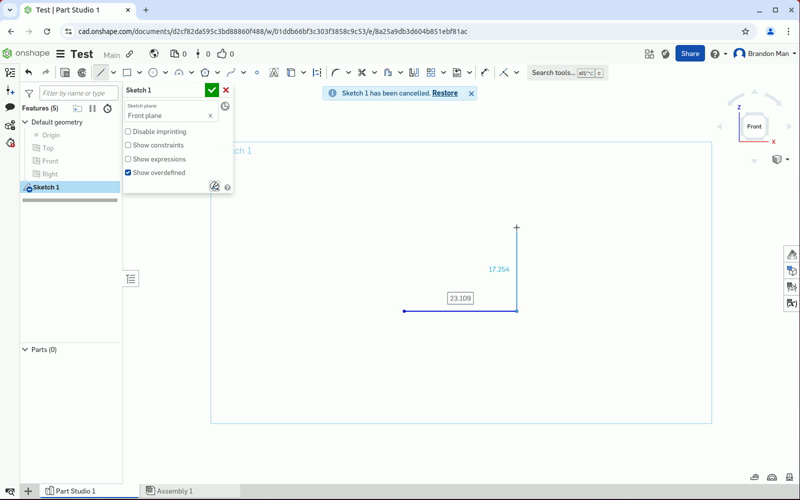
click(516, 227)
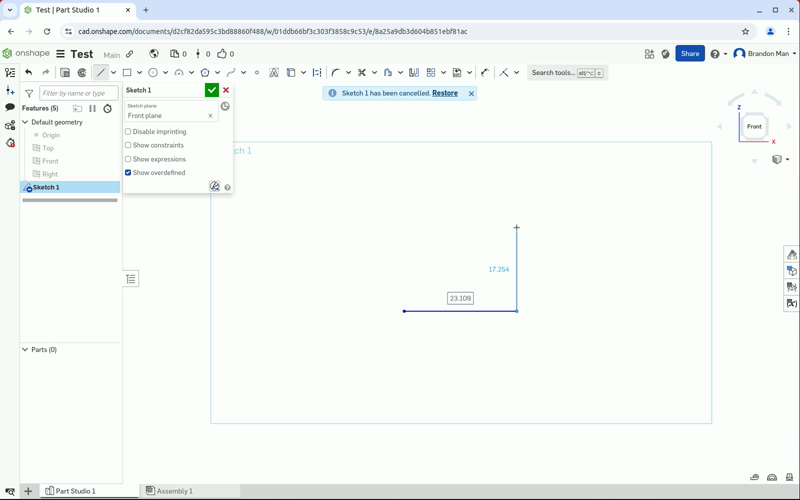
key_up(shift)
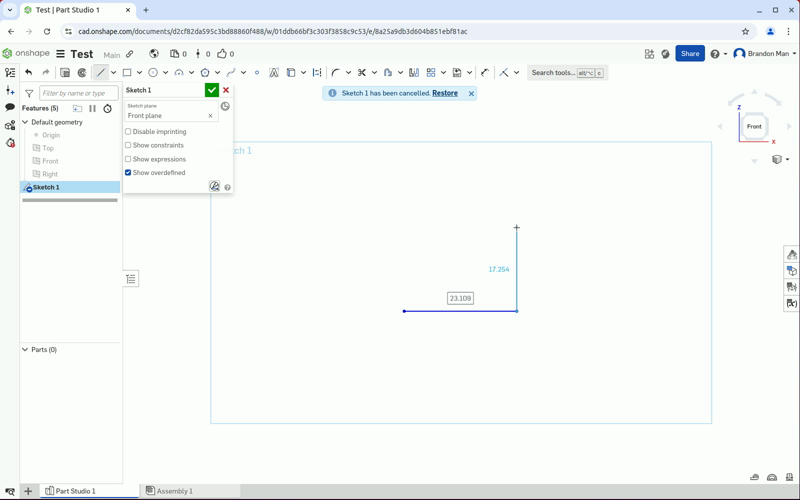
key_down(shift)
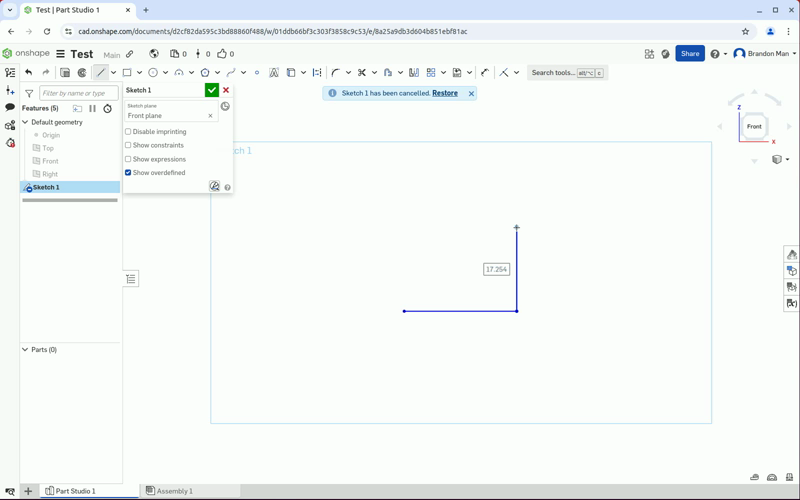
mouse_move(404, 227)
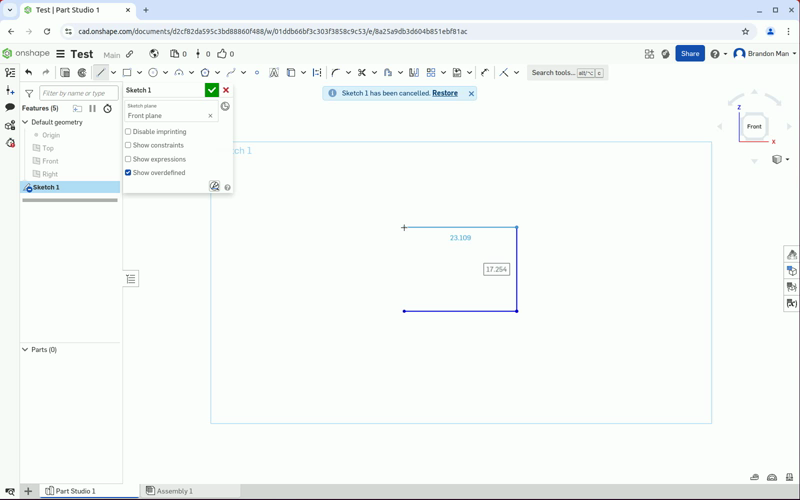
click(404, 227)
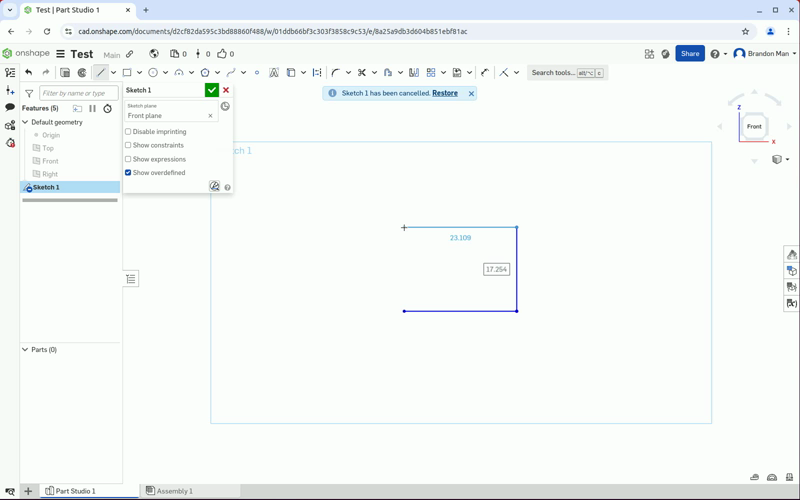
key_up(shift)
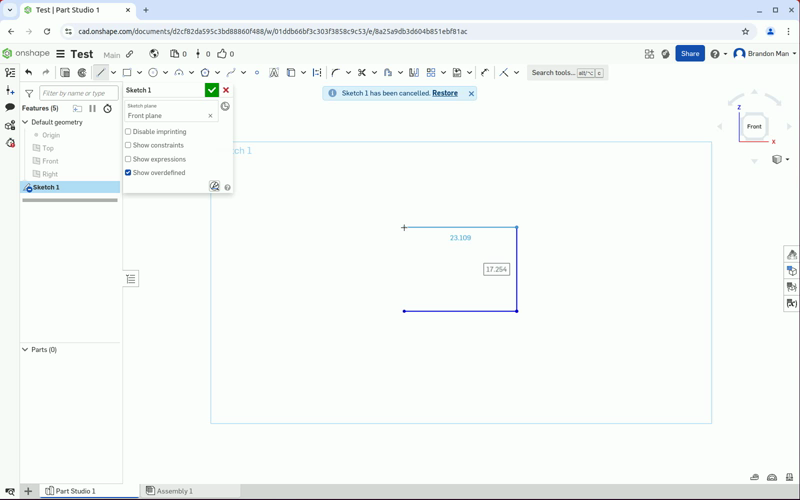
key_down(shift)
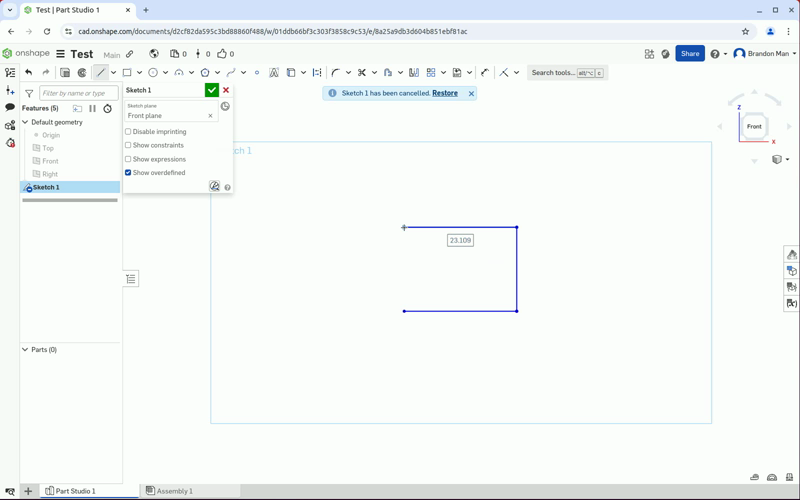
mouse_move(404, 311)
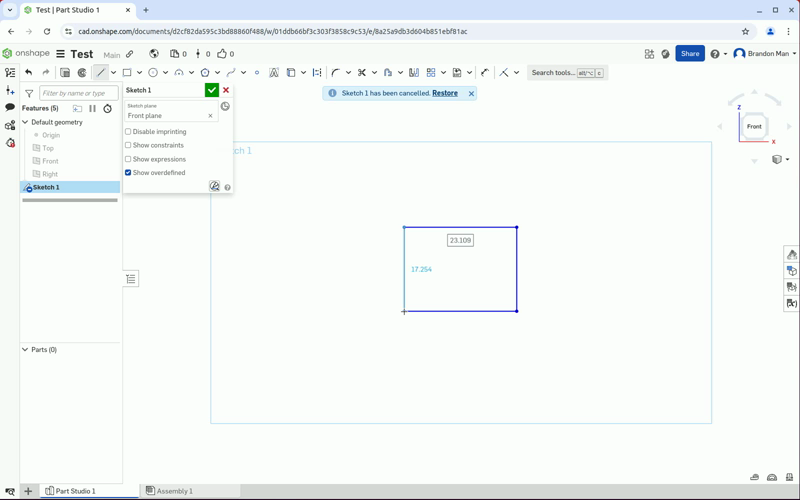
key_up(shift)
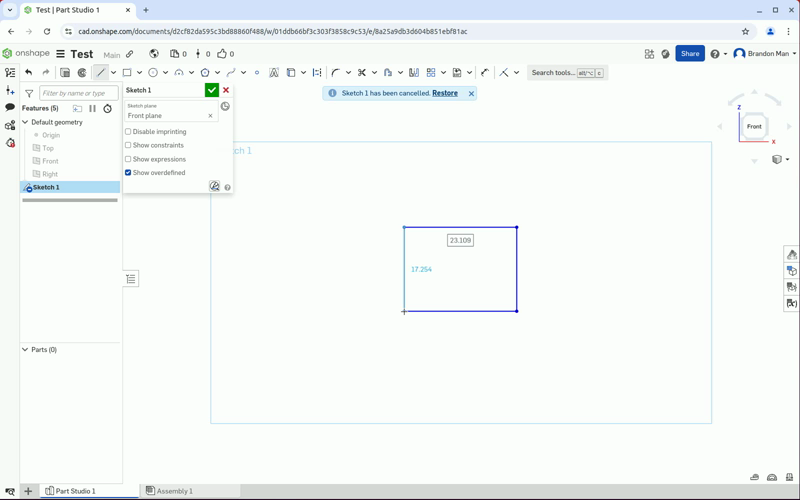
click(404, 311)
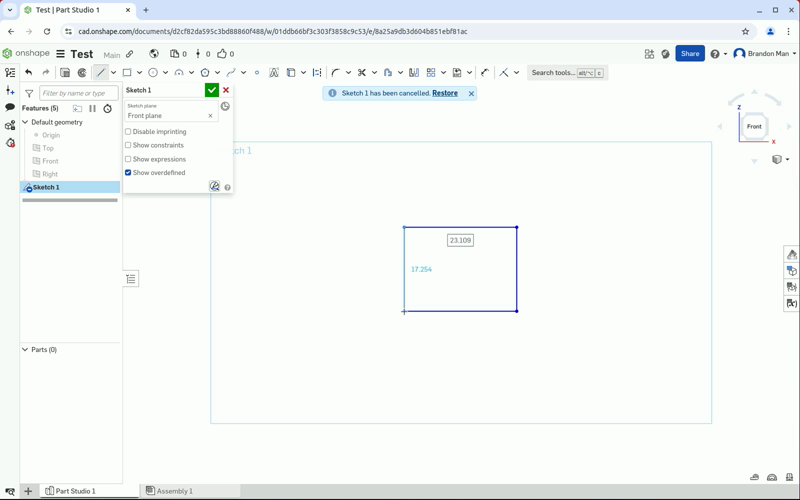
key(esc)
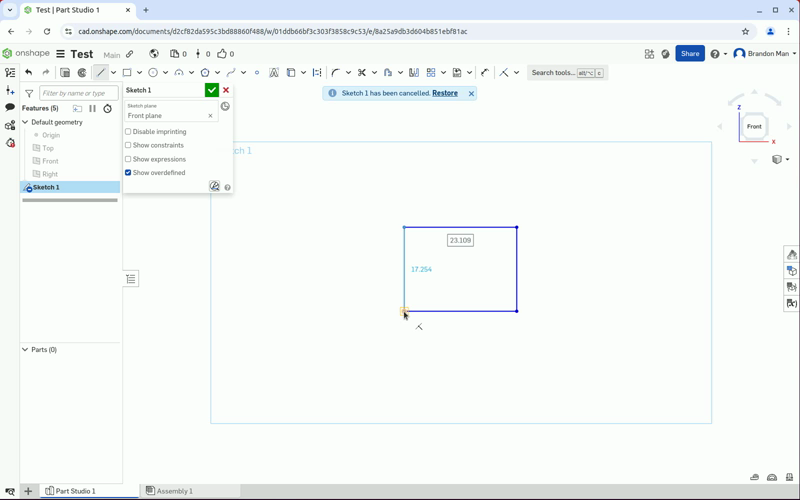
key(c)
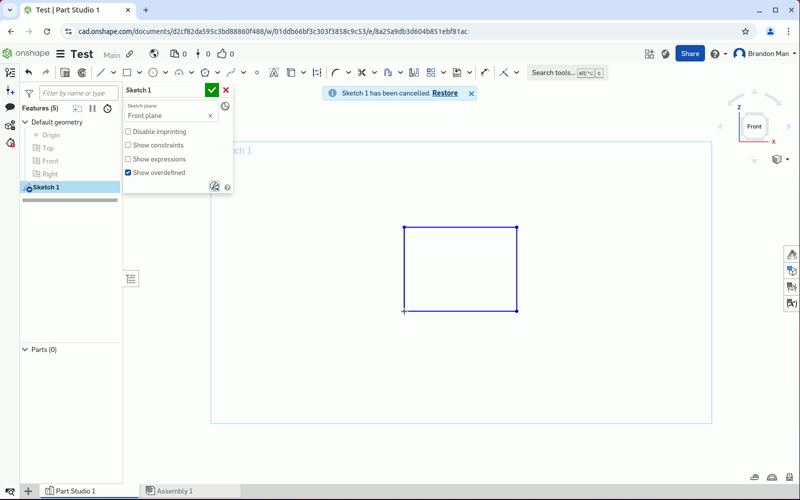
key_down(shift)
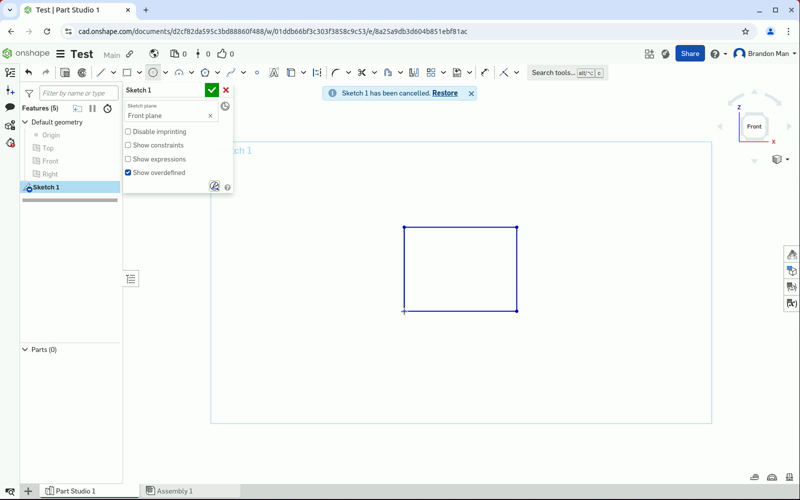
mouse_move(461, 268)
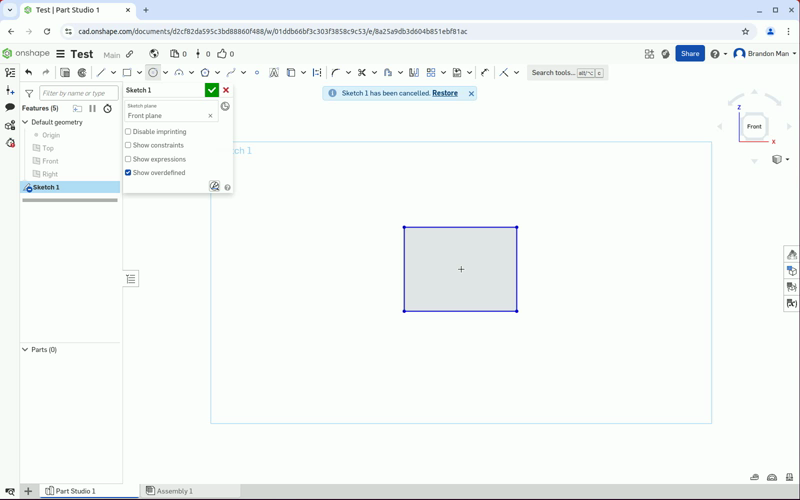
click(461, 268)
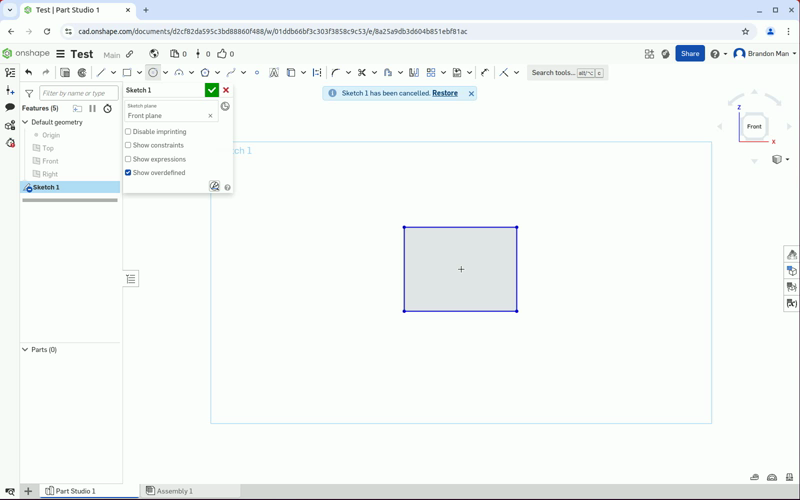
key_up(shift)
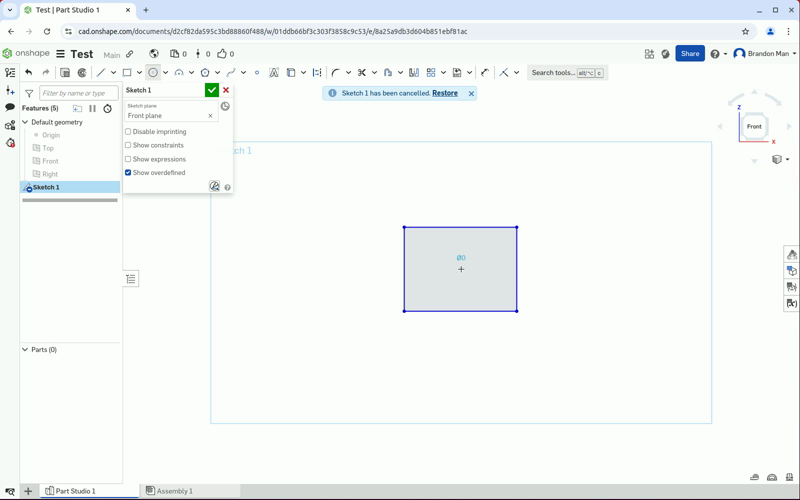
mouse_move(475, 268)
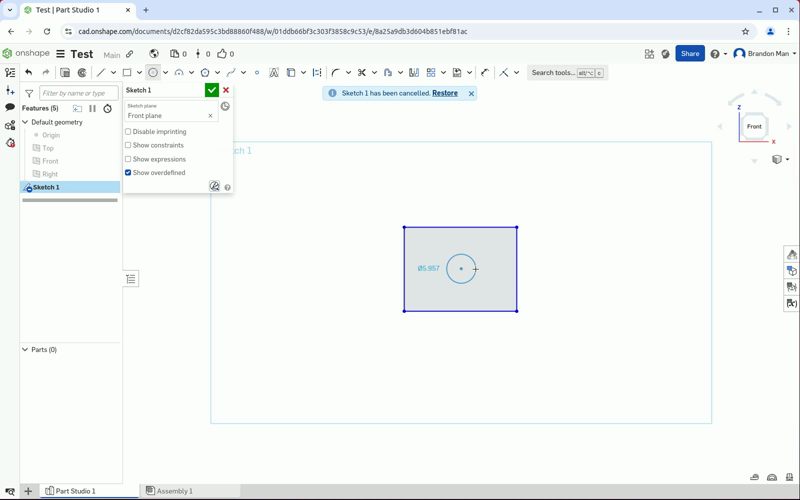
click(475, 268)
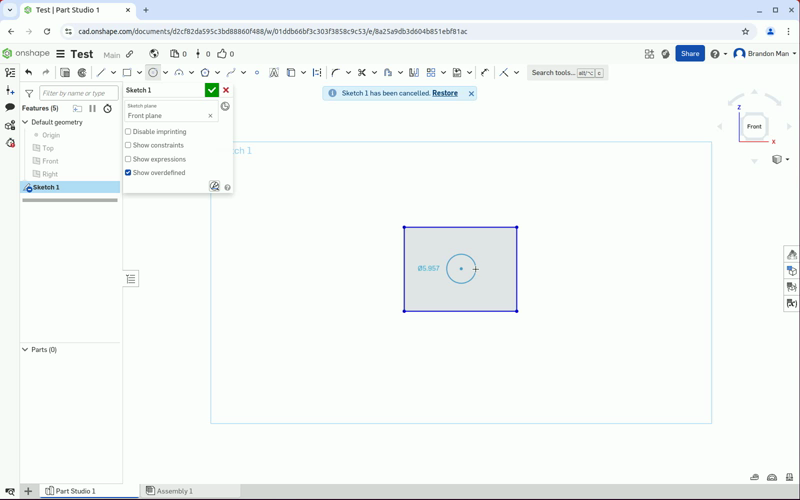
key(esc)
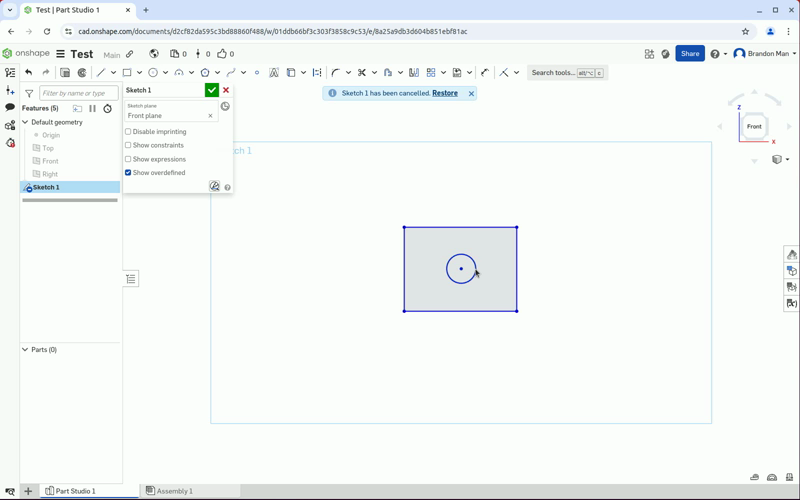
mouse_move(500, 237)
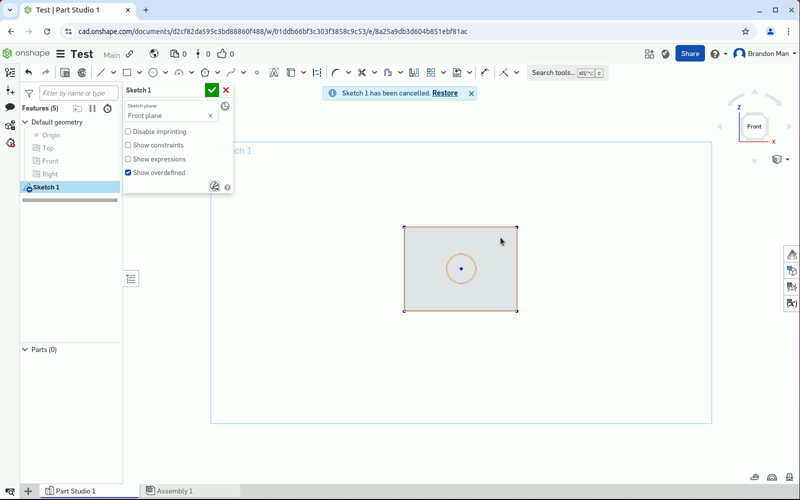
click(500, 237)
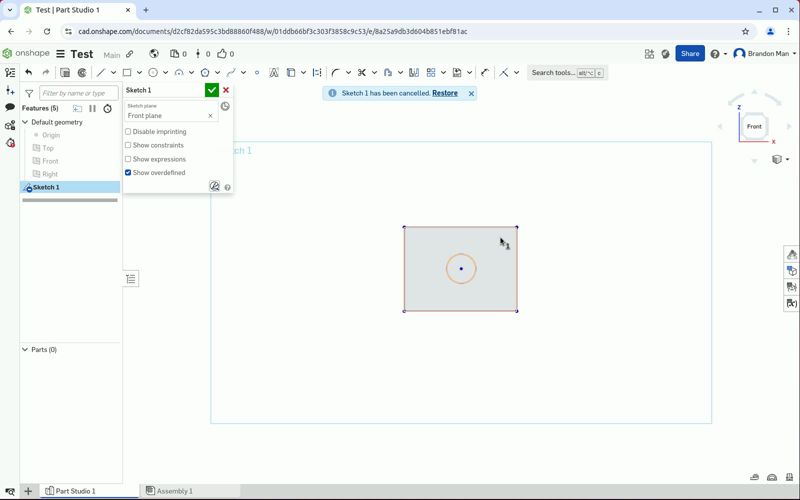
mouse_move(73, 352)
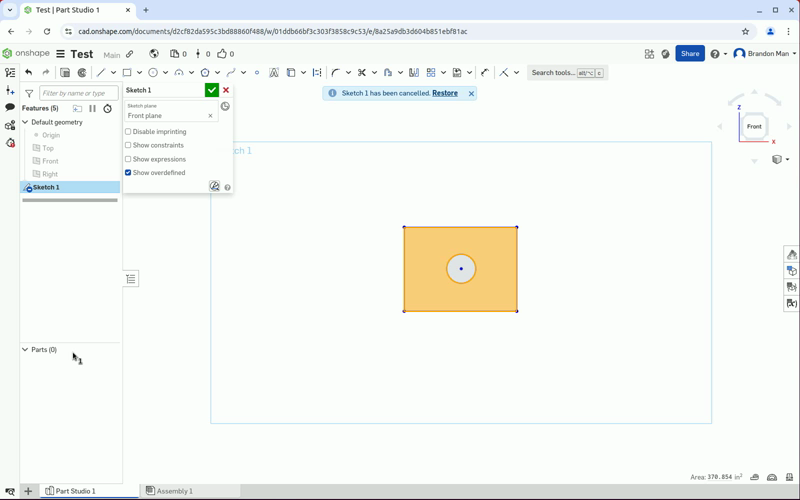
key(shift+y)
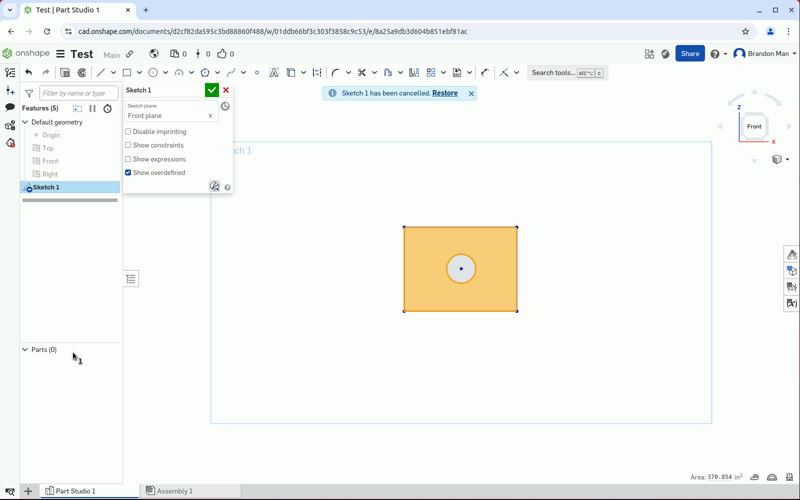
key(shift+e)
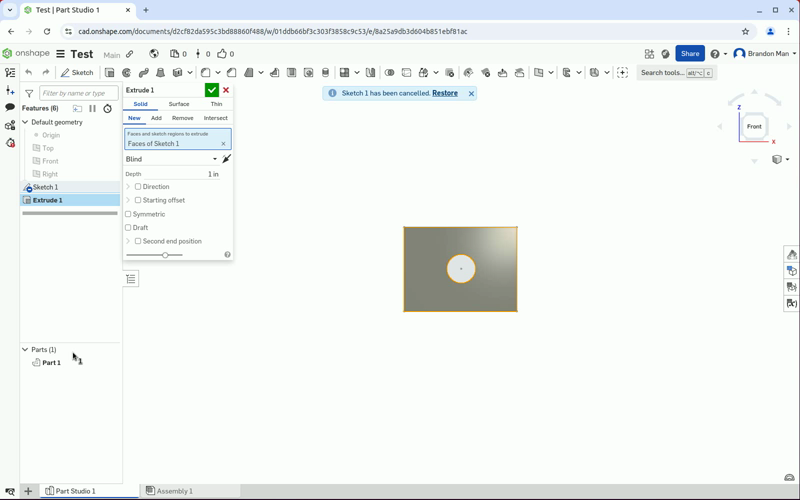
mouse_move(143, 106)
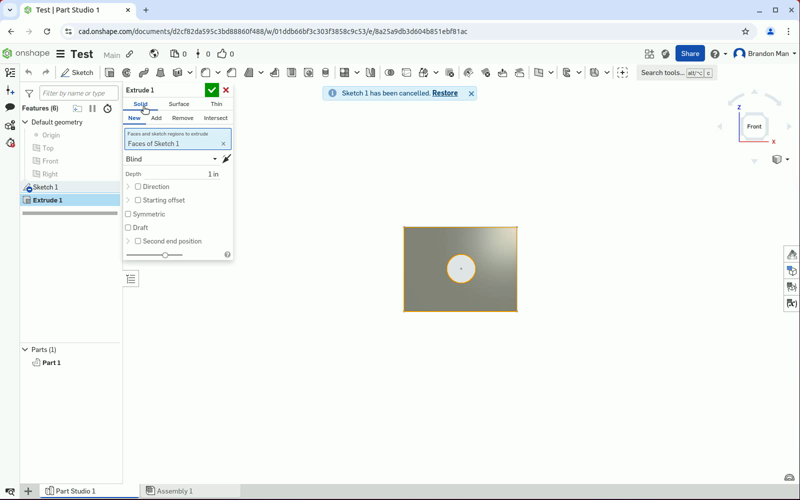
click(143, 106)
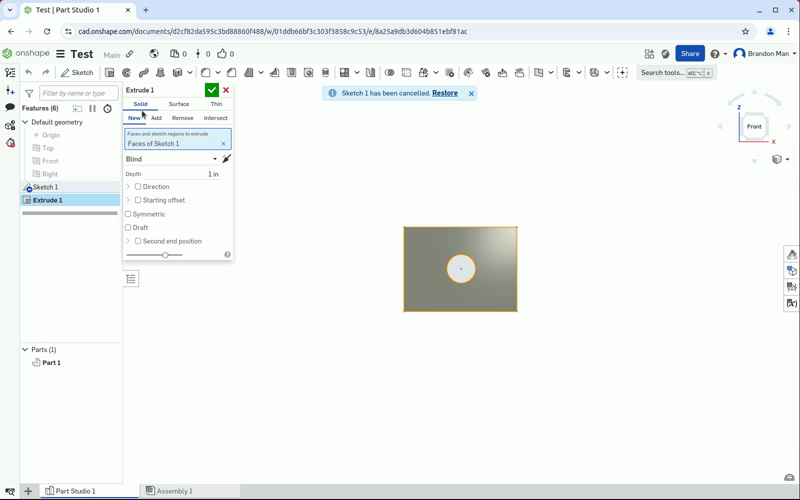
mouse_move(137, 120)
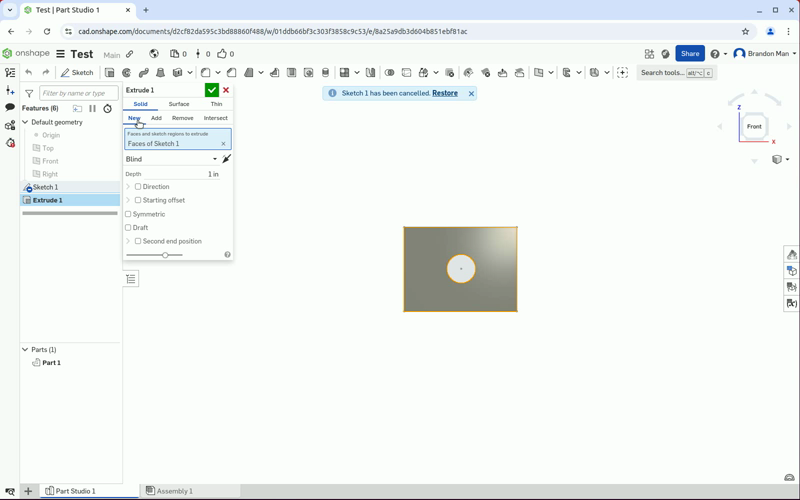
click(137, 120)
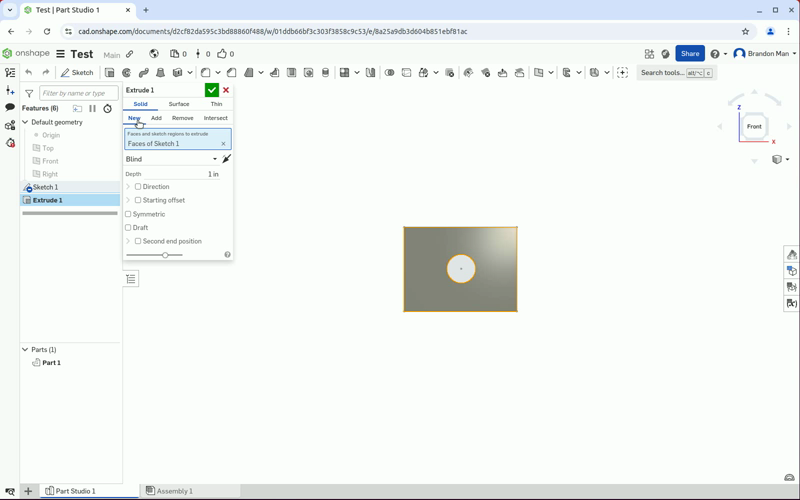
key(tab, 4)
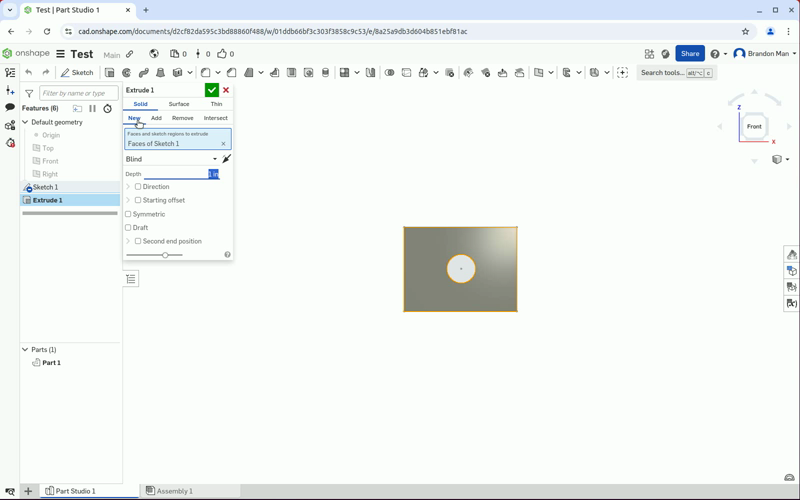
text(5.777)
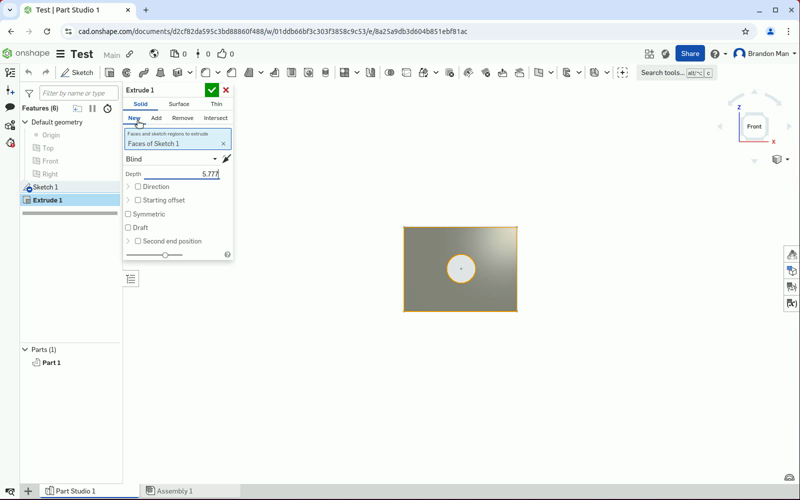
key(enter)
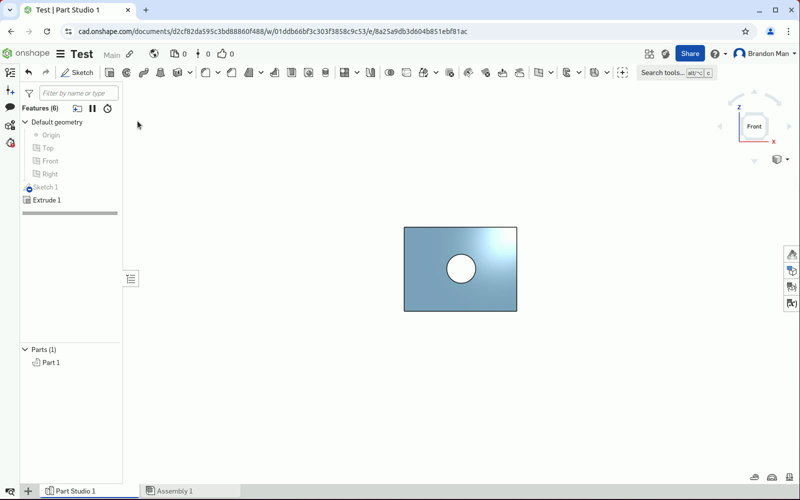
key(shift+h)
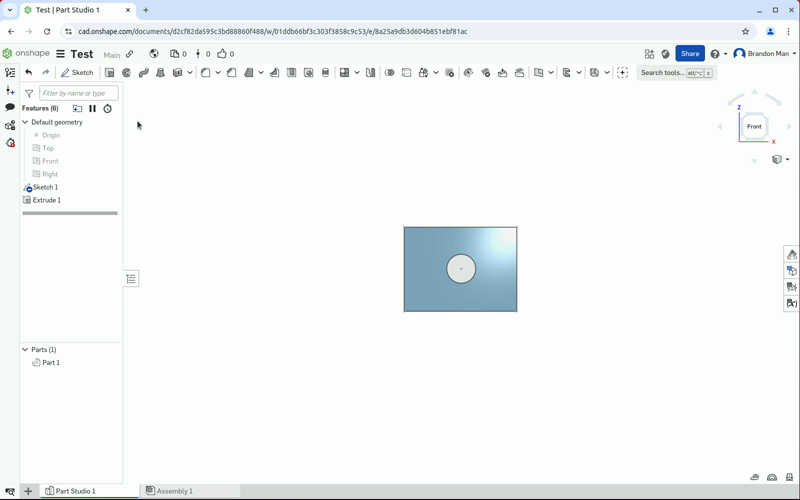
key(shift+h)
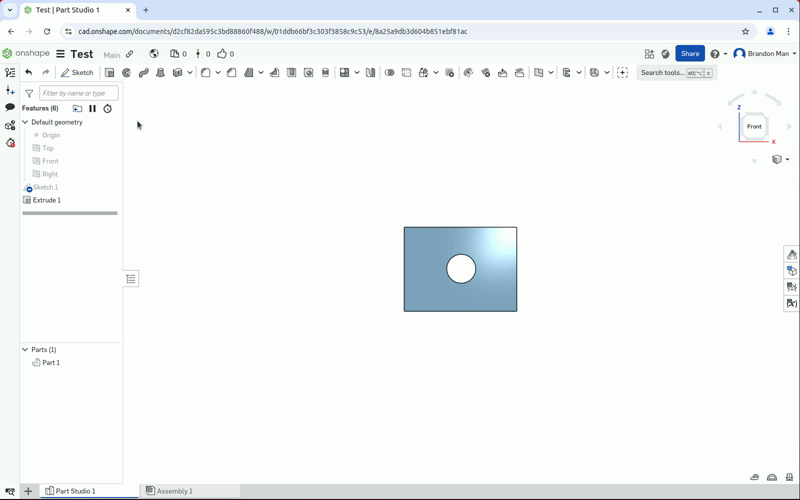
mouse_move(73, 189)
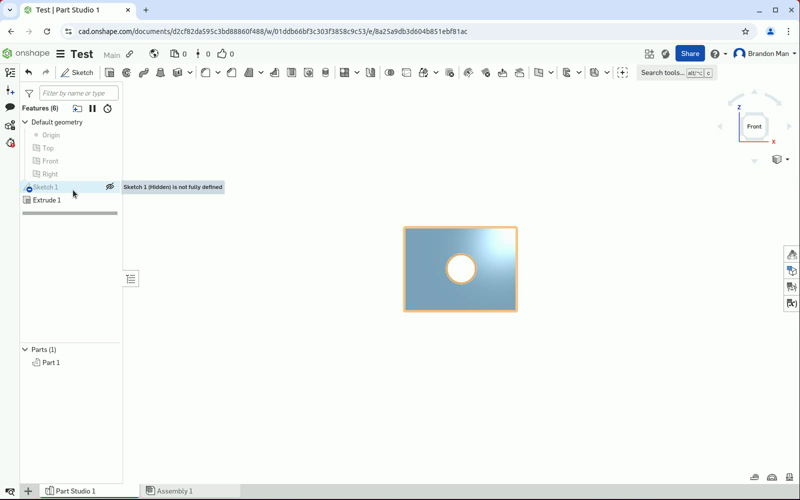
click(73, 189)
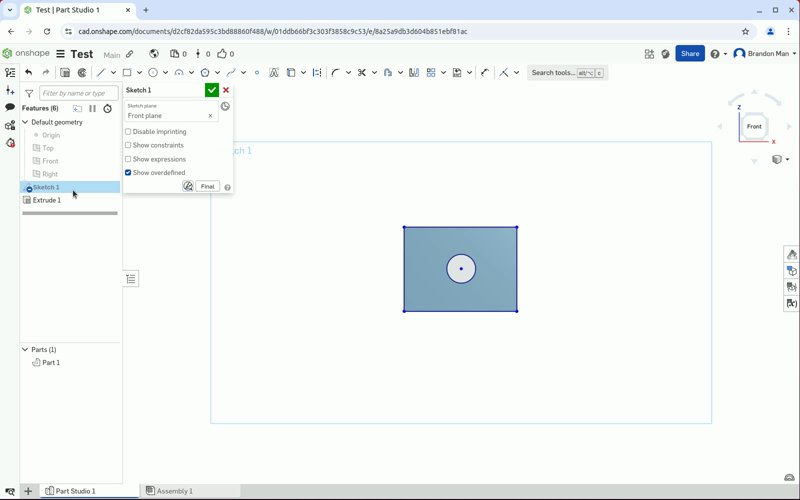
mouse_move(229, 92)
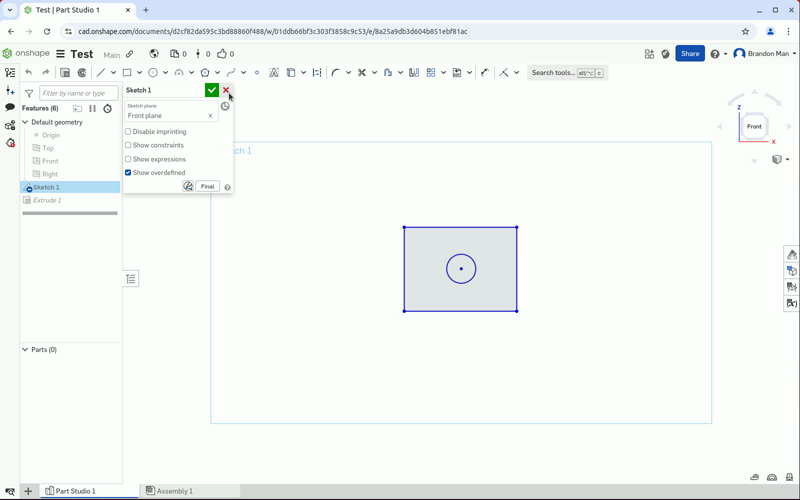
click(229, 92)
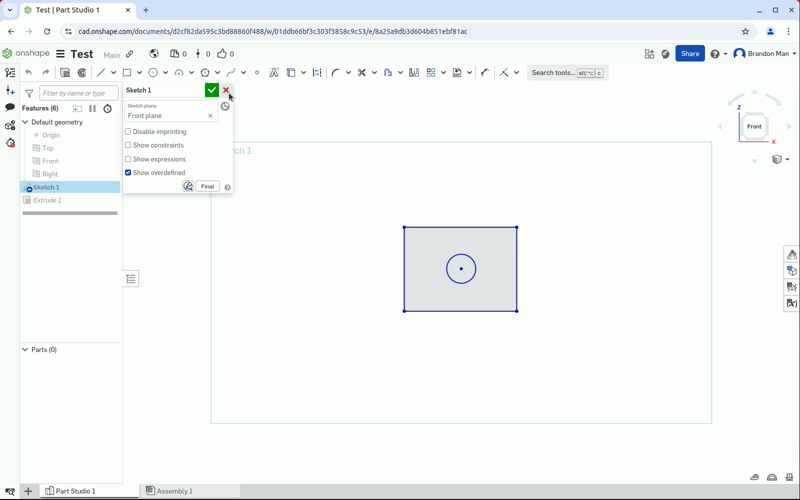
key(shift+s)
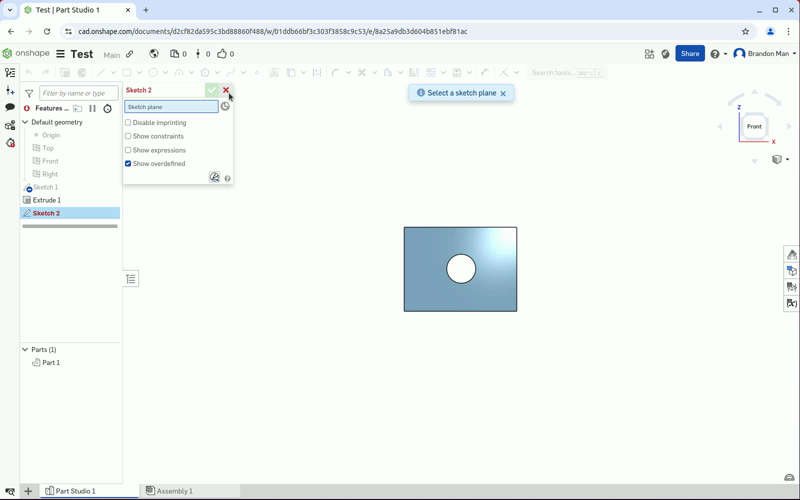
mouse_move(73, 163)
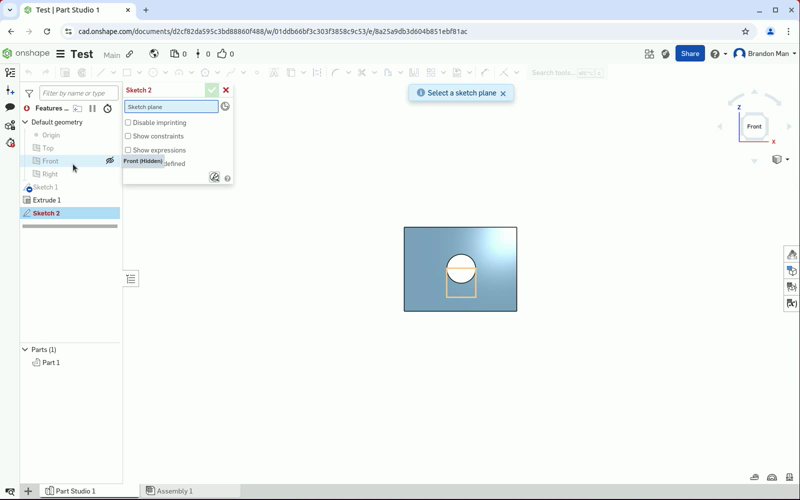
click(73, 163)
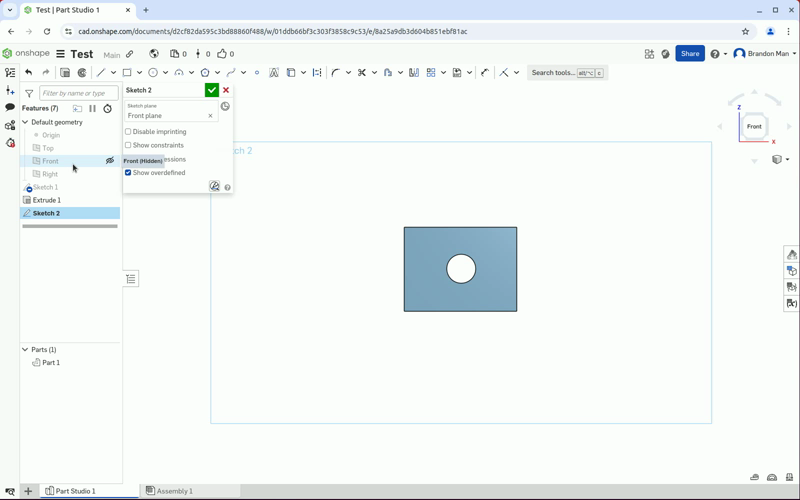
mouse_move(73, 352)
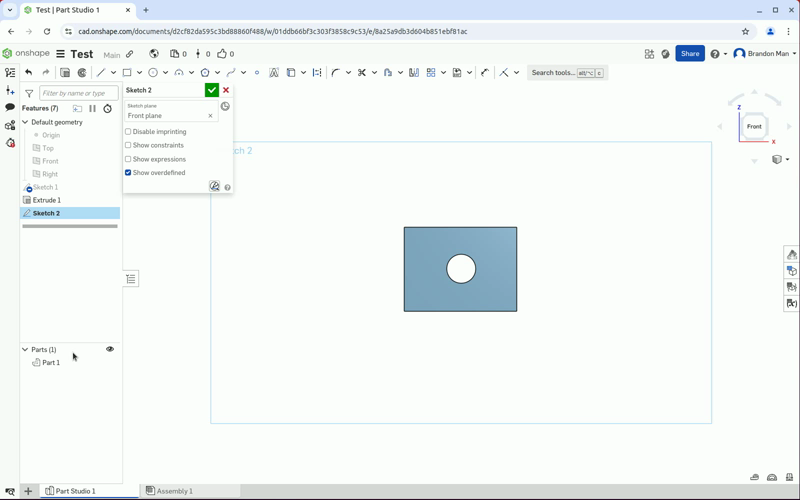
key(y)
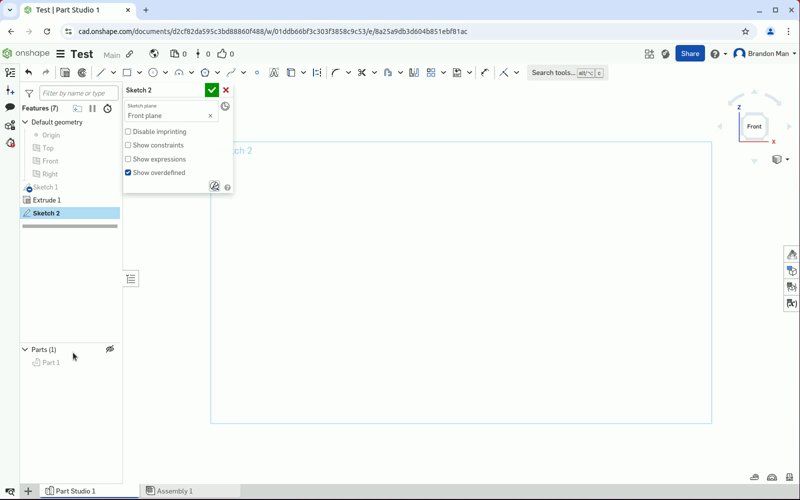
key(l)
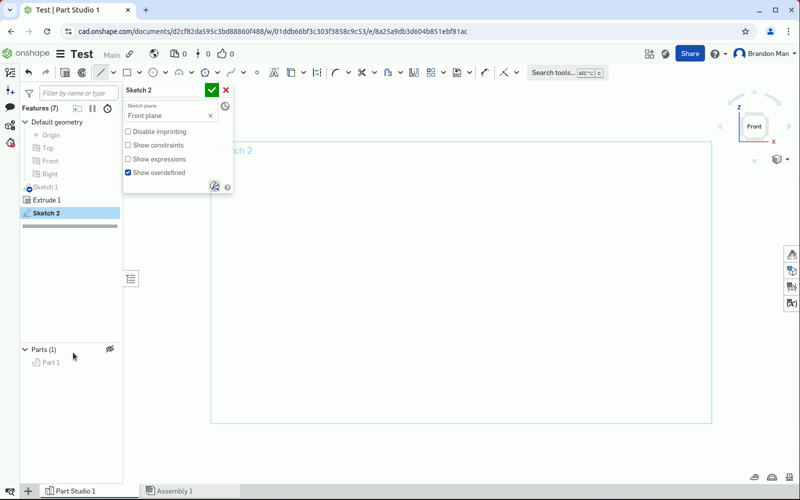
key_down(shift)
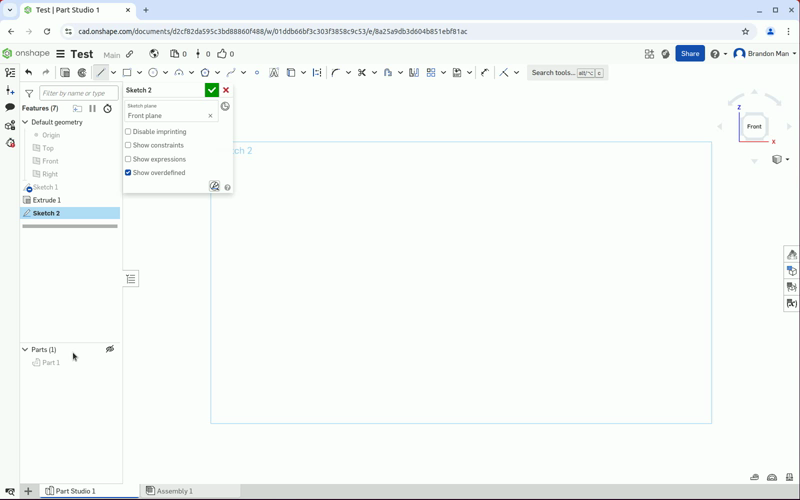
mouse_move(404, 339)
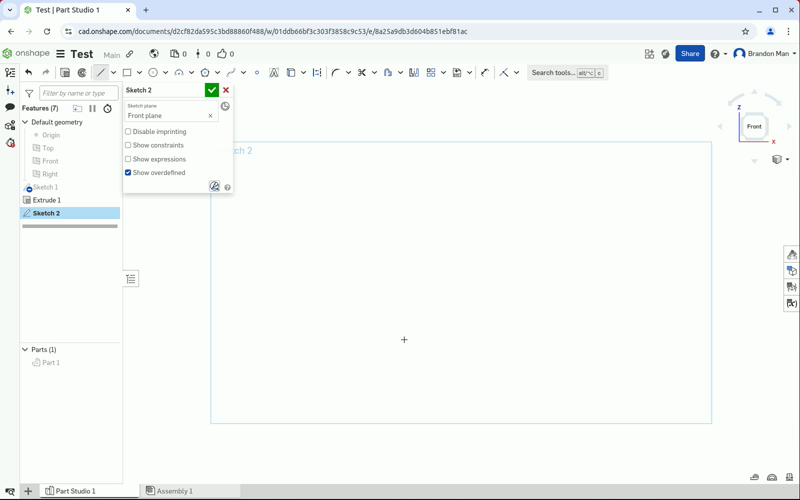
click(404, 339)
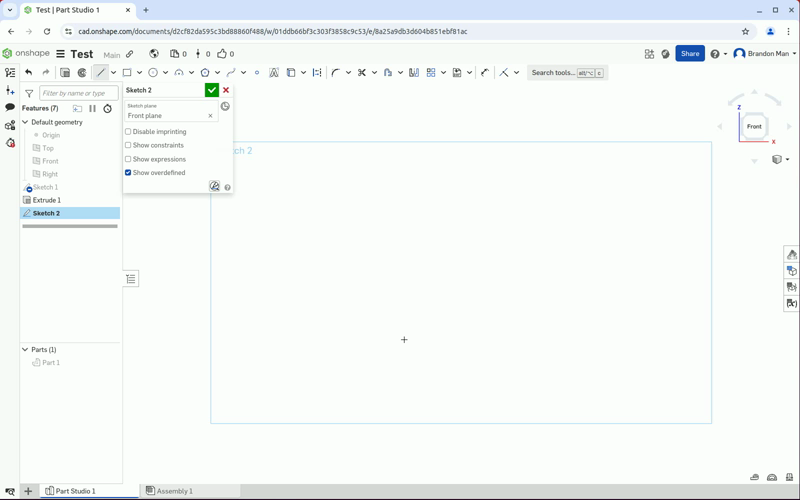
key_up(shift)
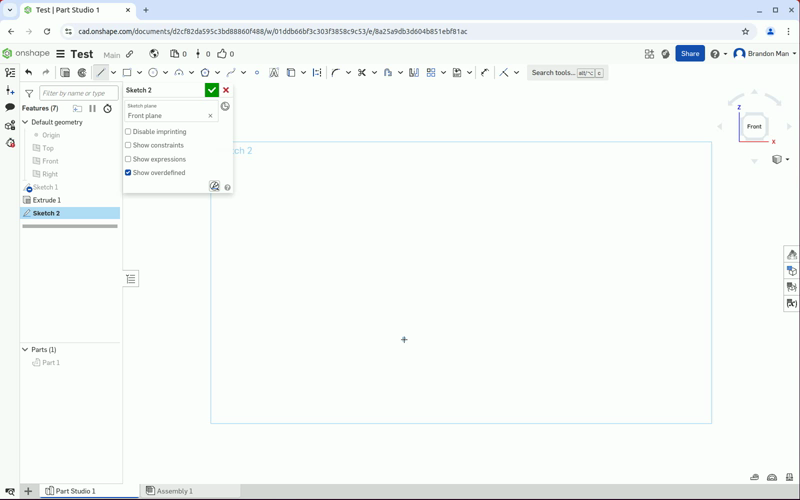
key_down(shift)
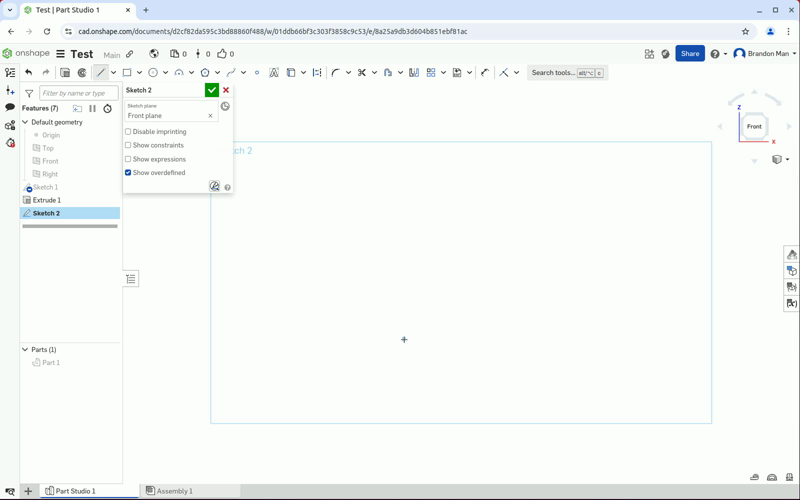
mouse_move(516, 339)
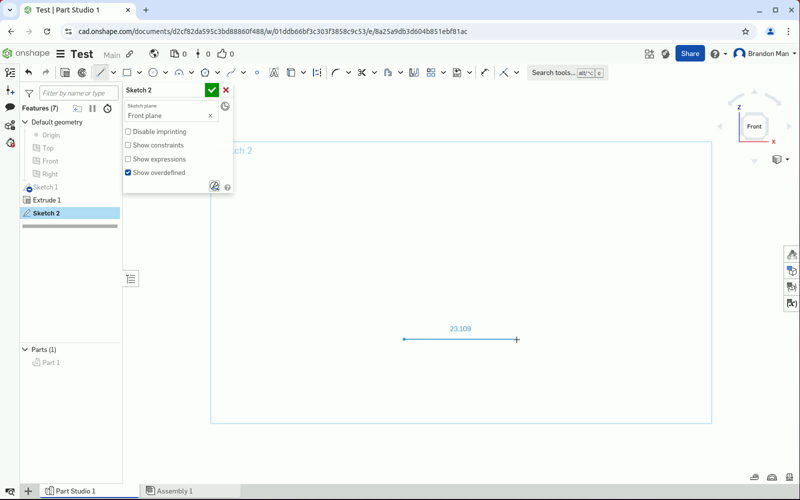
click(516, 339)
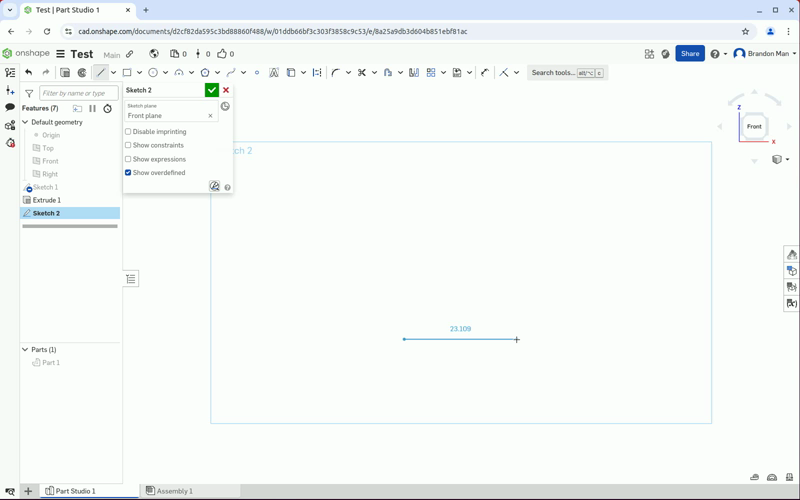
key_up(shift)
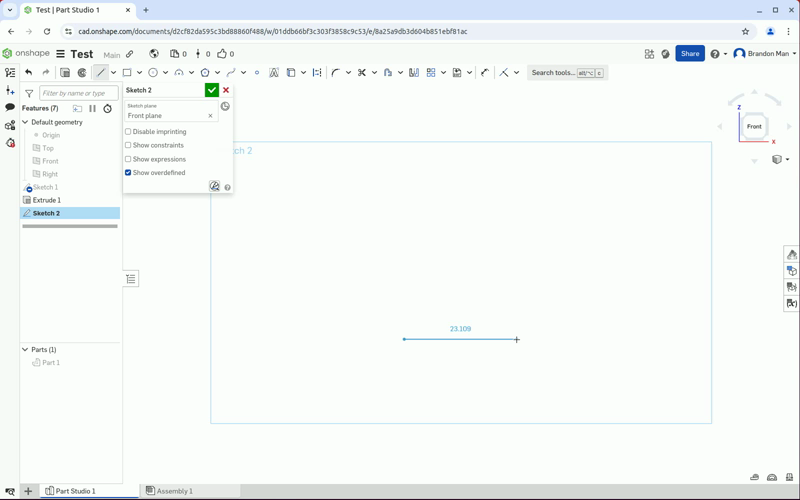
key_down(shift)
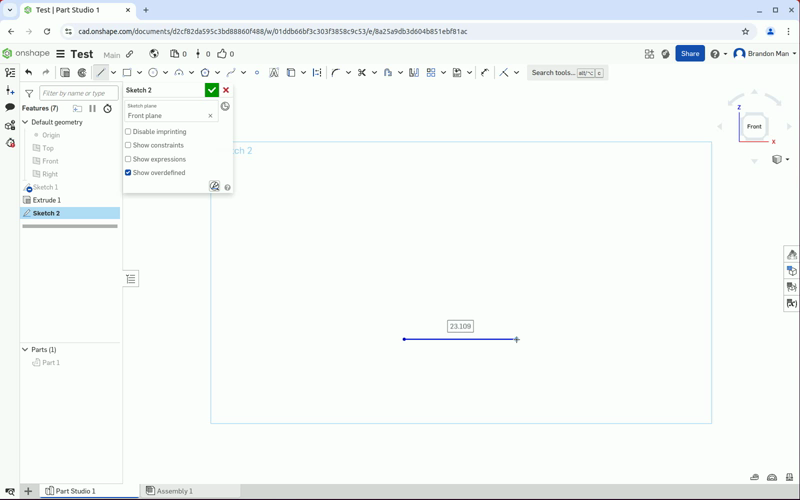
mouse_move(546, 339)
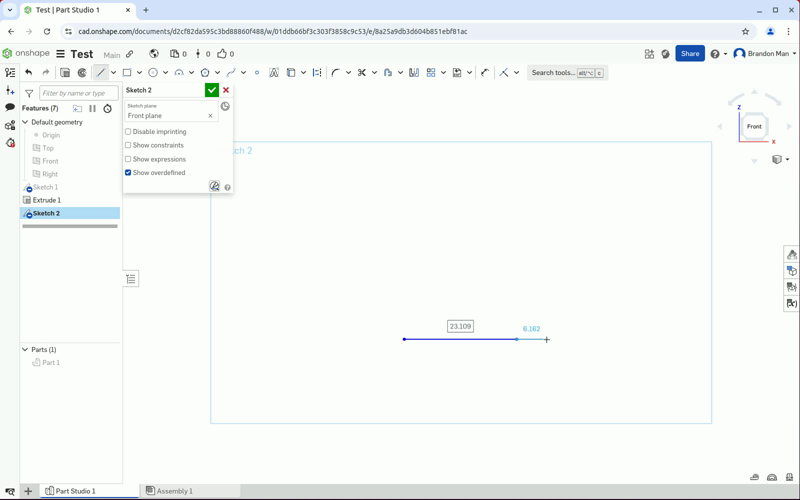
mouse_move(516, 310)
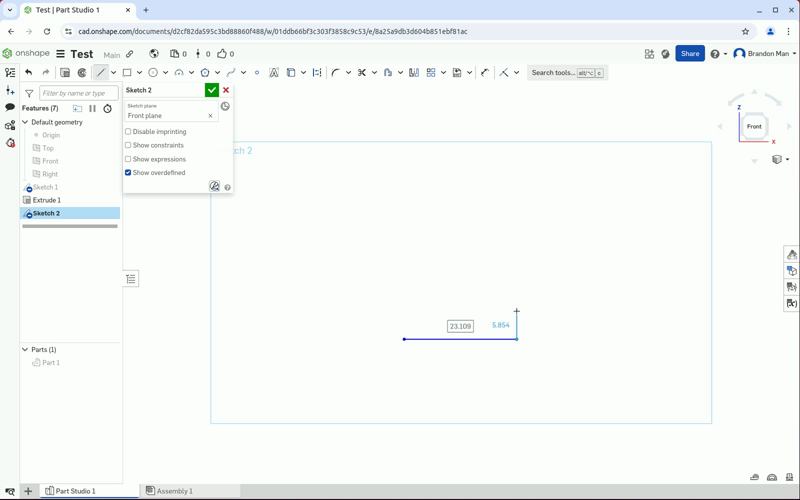
click(516, 310)
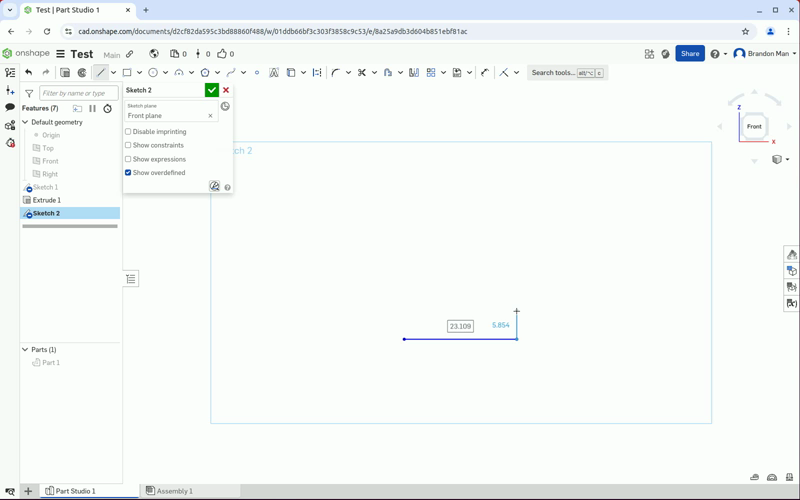
key_up(shift)
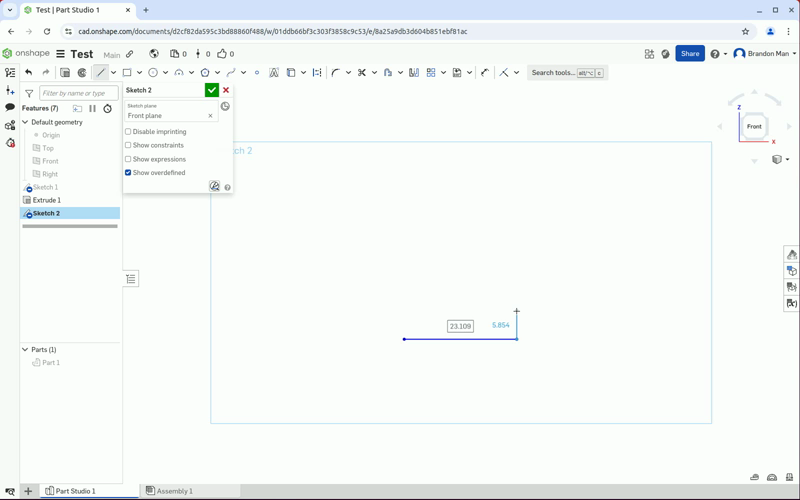
key_down(shift)
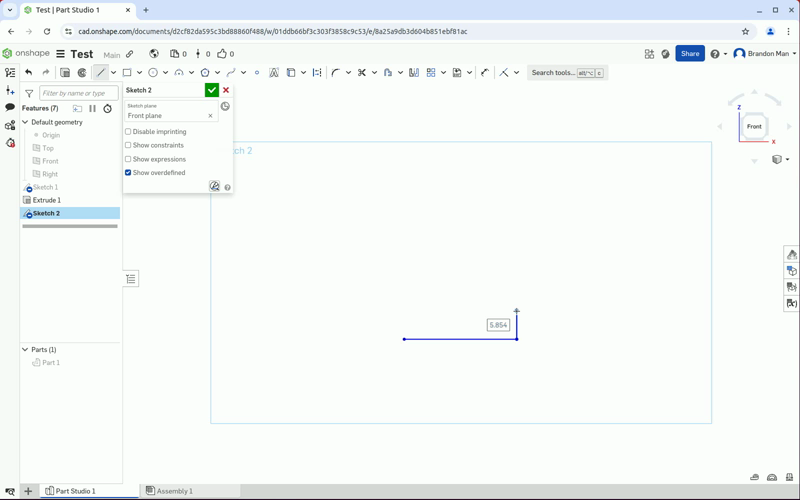
mouse_move(404, 310)
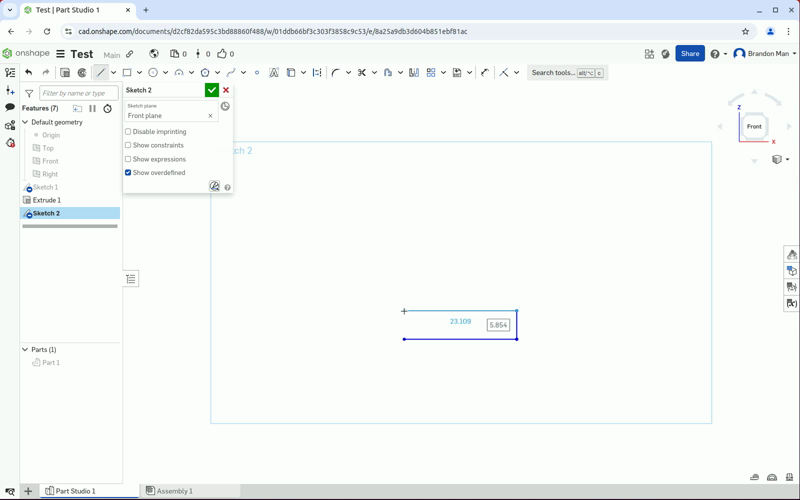
click(404, 310)
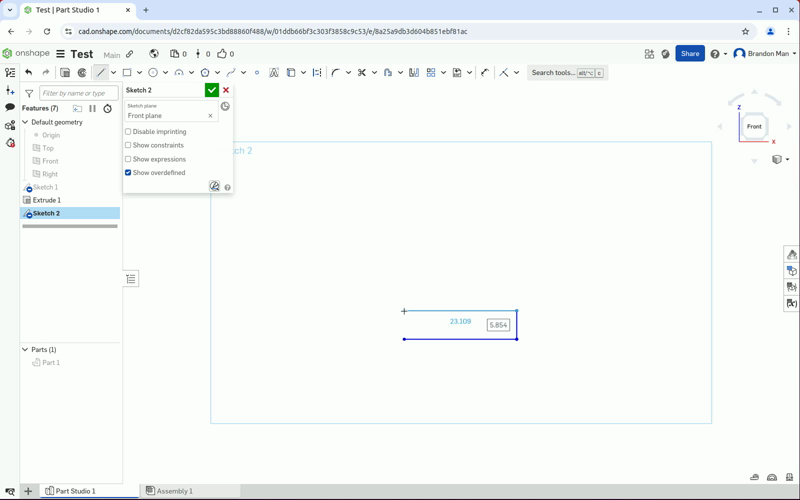
key_up(shift)
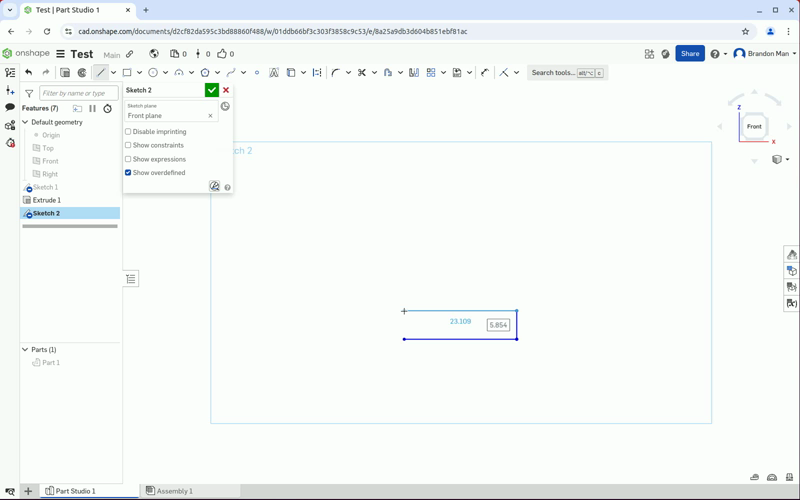
mouse_move(434, 310)
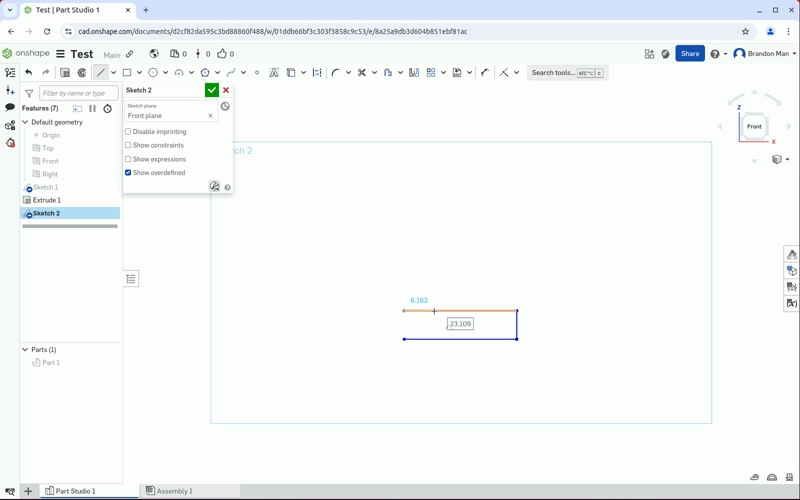
key_down(shift)
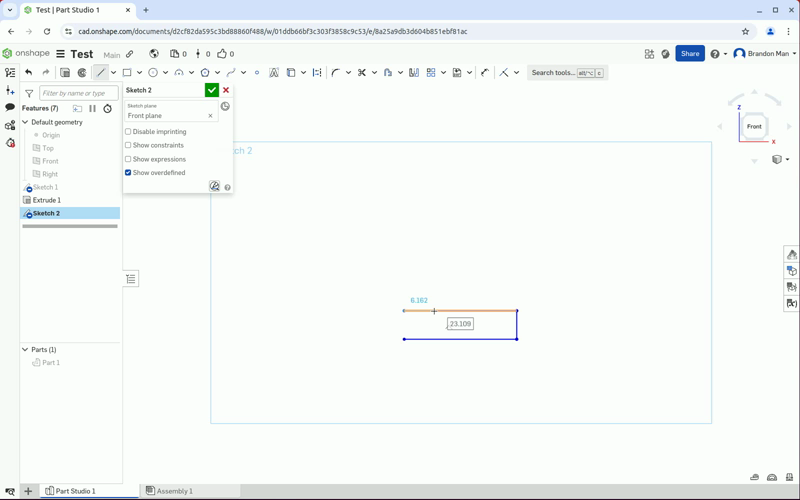
mouse_move(404, 339)
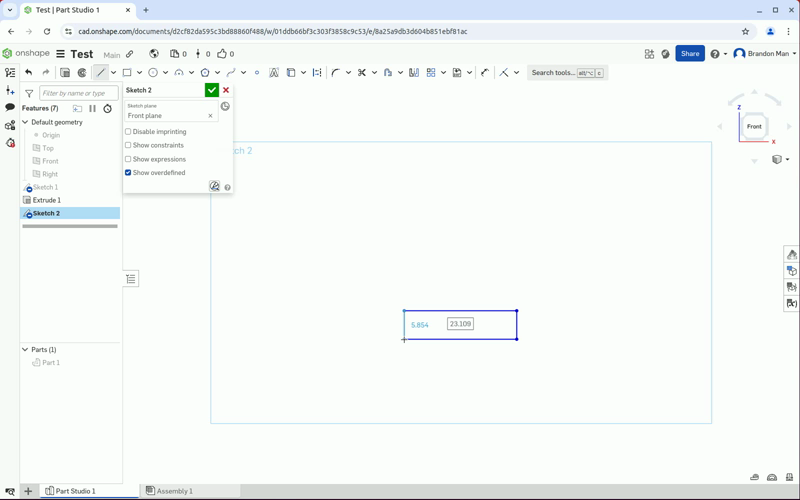
key_up(shift)
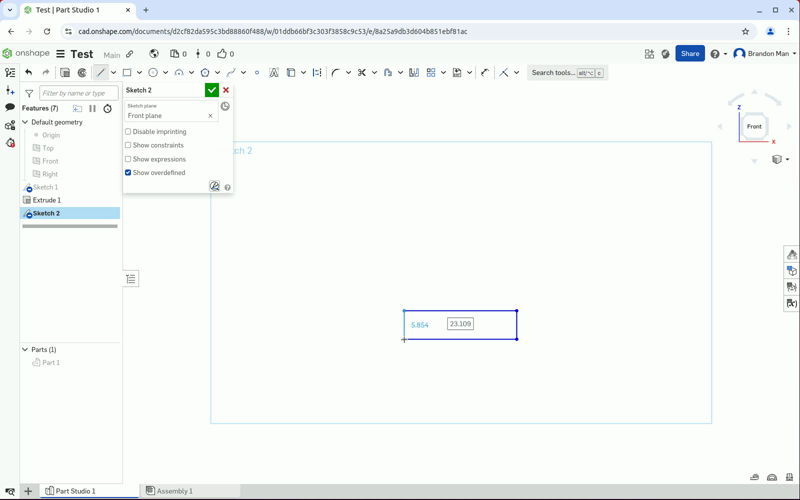
click(404, 339)
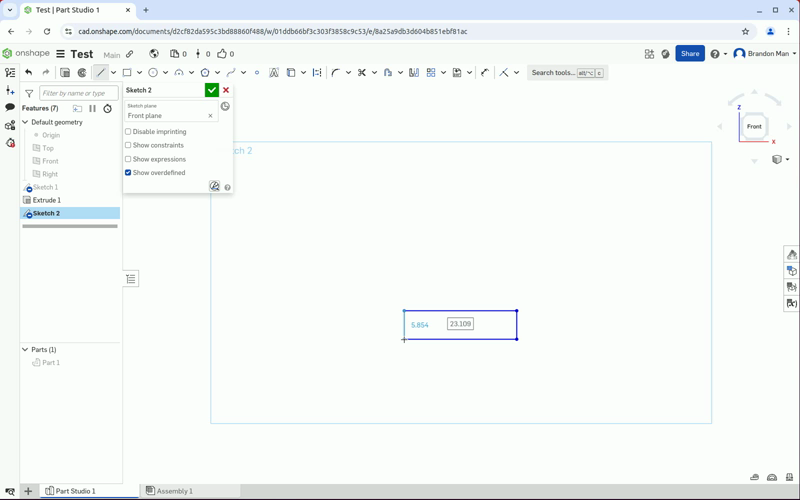
key(esc)
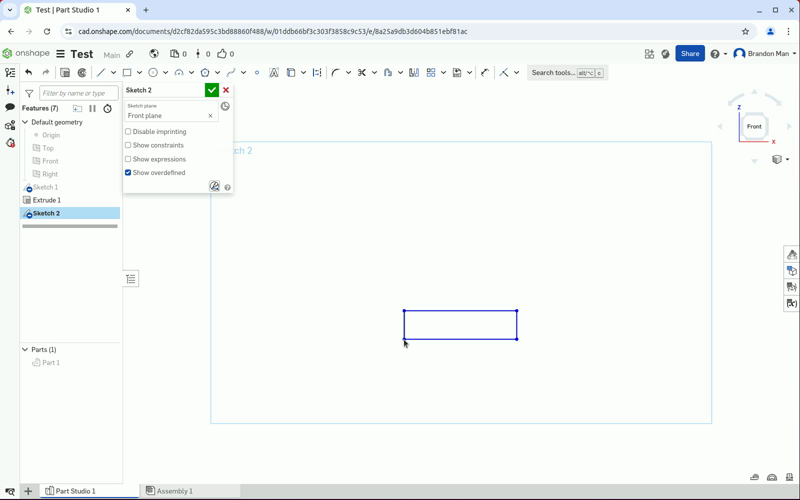
mouse_move(496, 317)
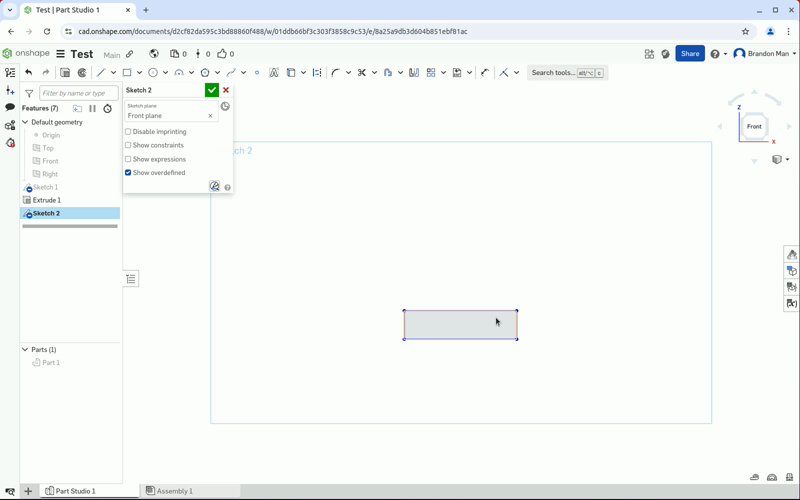
click(496, 317)
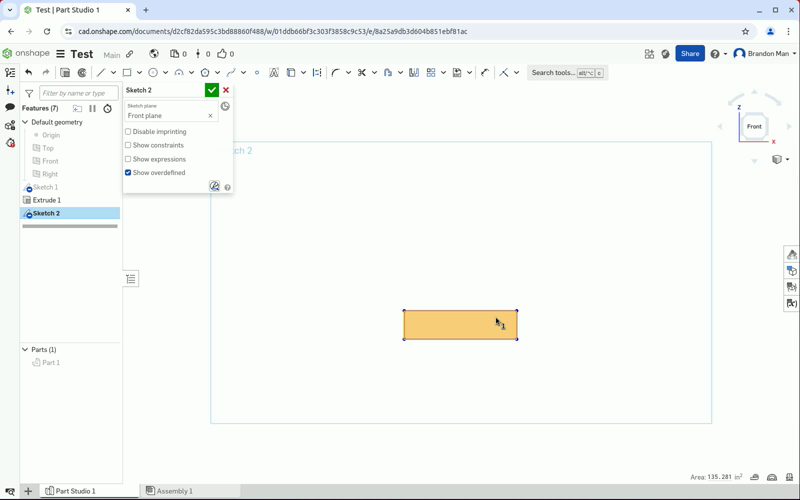
mouse_move(73, 352)
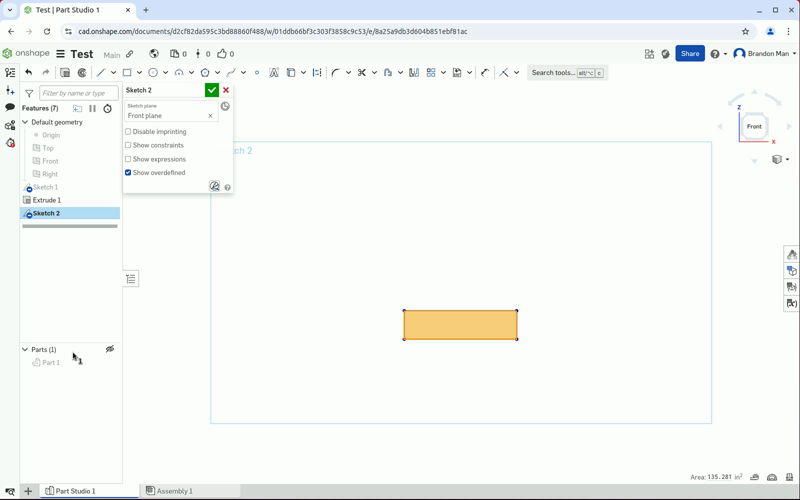
key(shift+y)
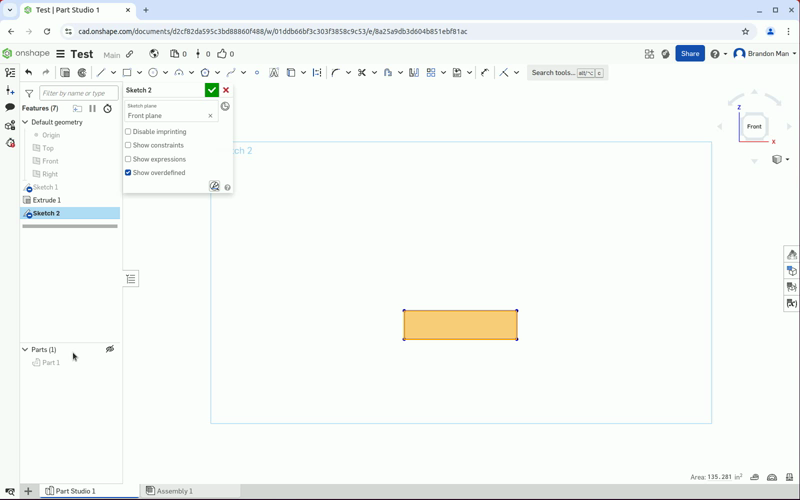
key(shift+e)
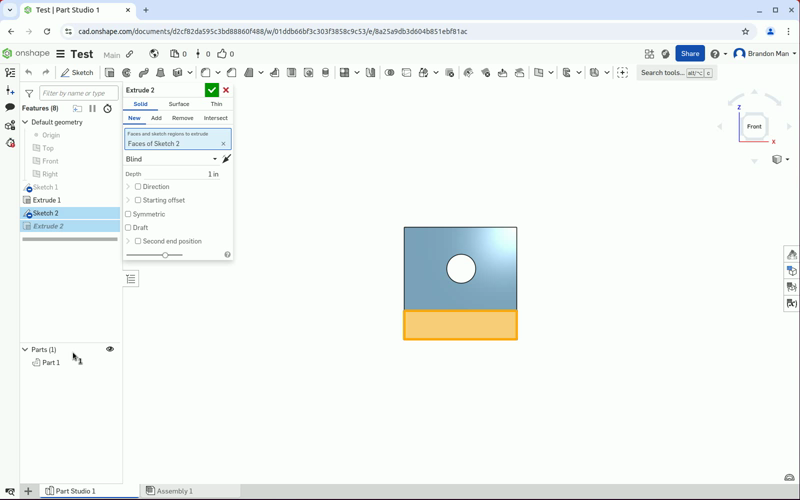
mouse_move(143, 106)
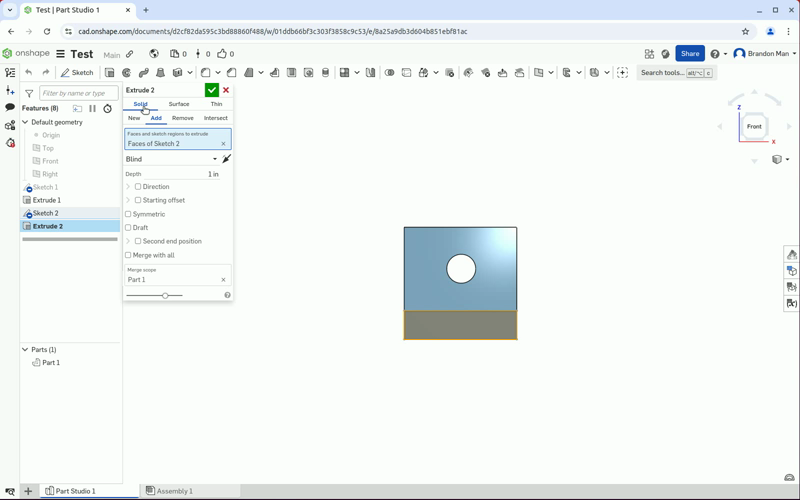
click(143, 106)
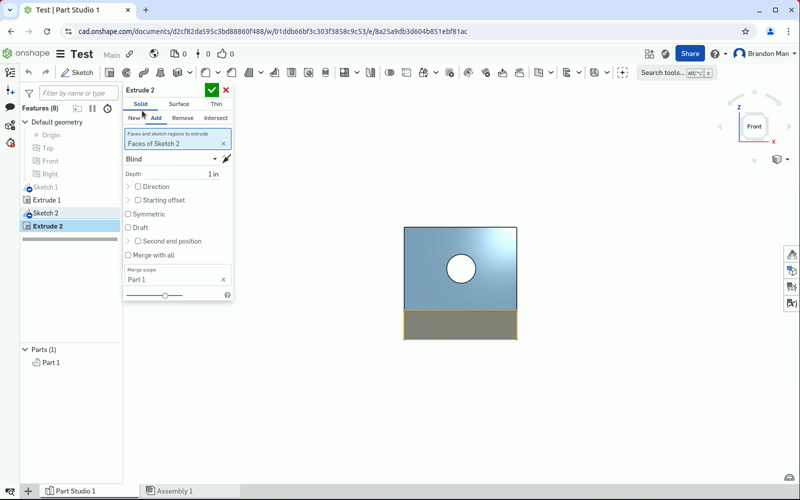
mouse_move(137, 120)
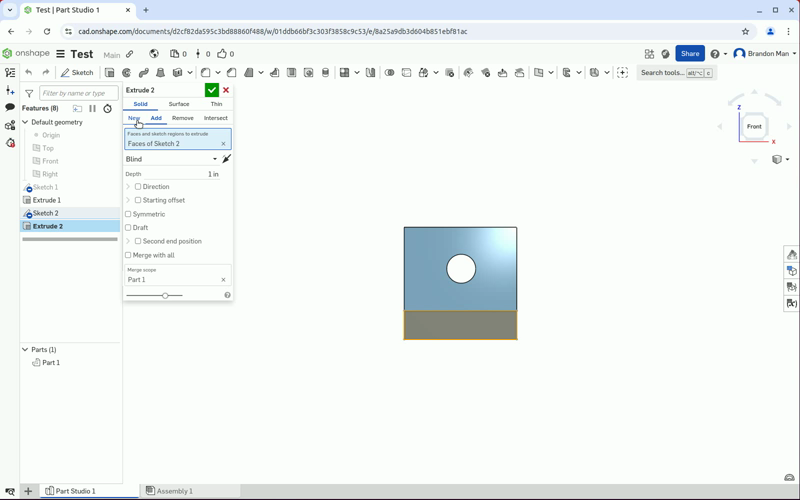
click(137, 120)
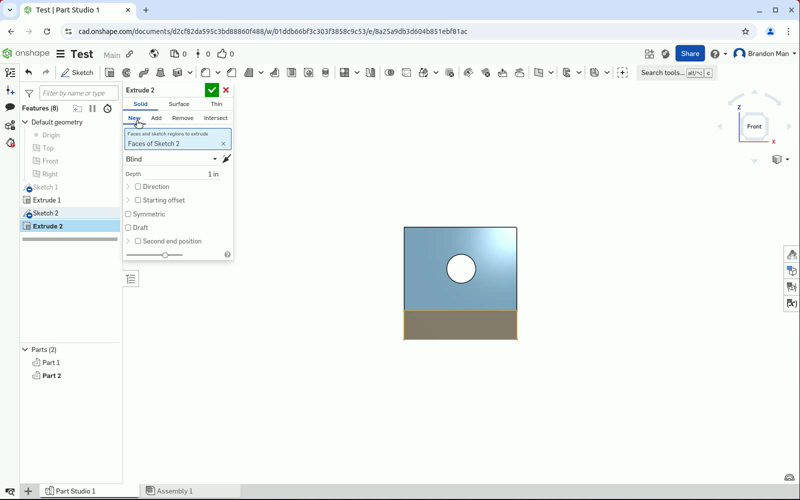
key(tab, 4)
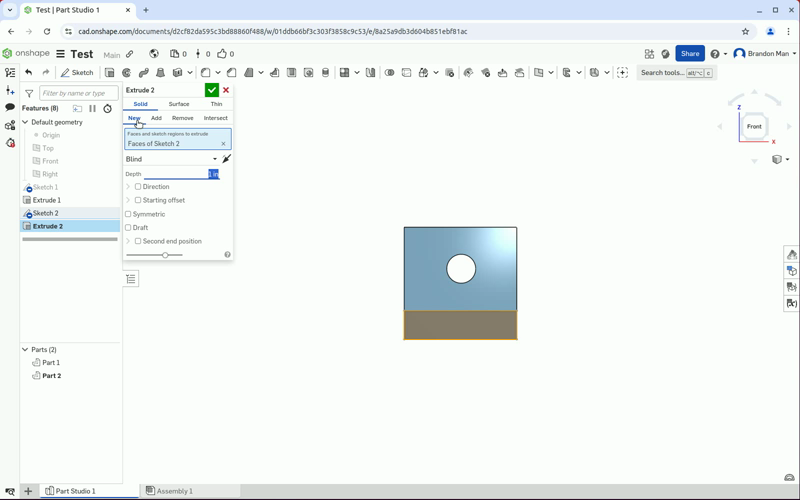
text(23.108)
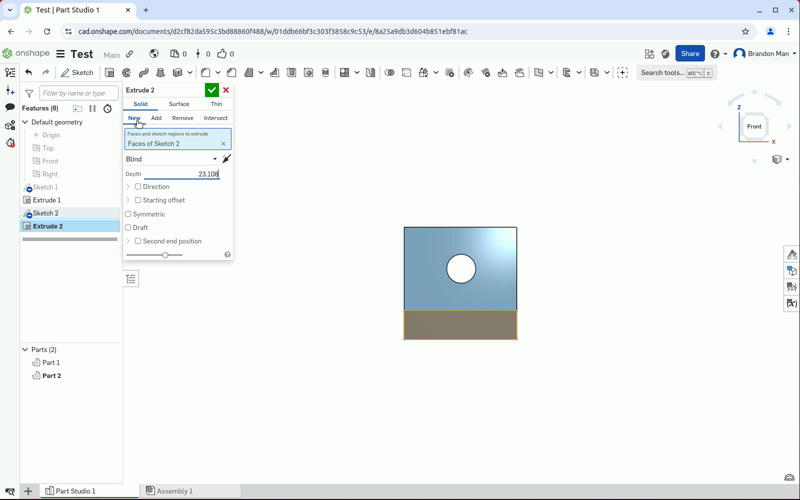
key(enter)
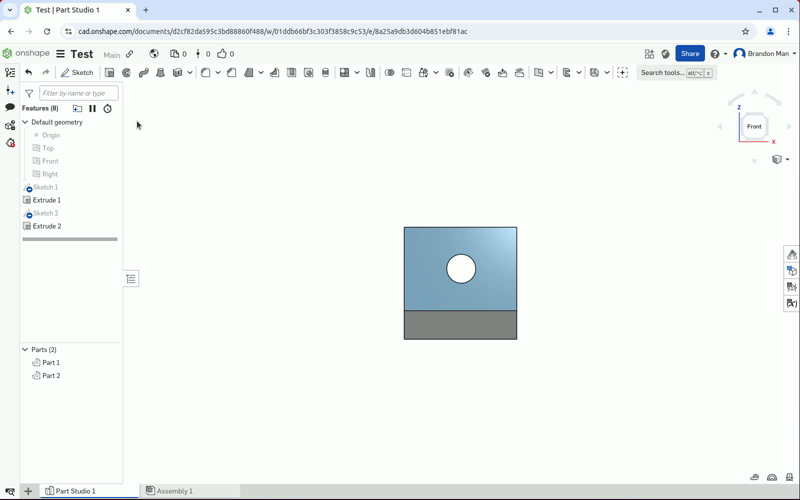
key(shift+h)
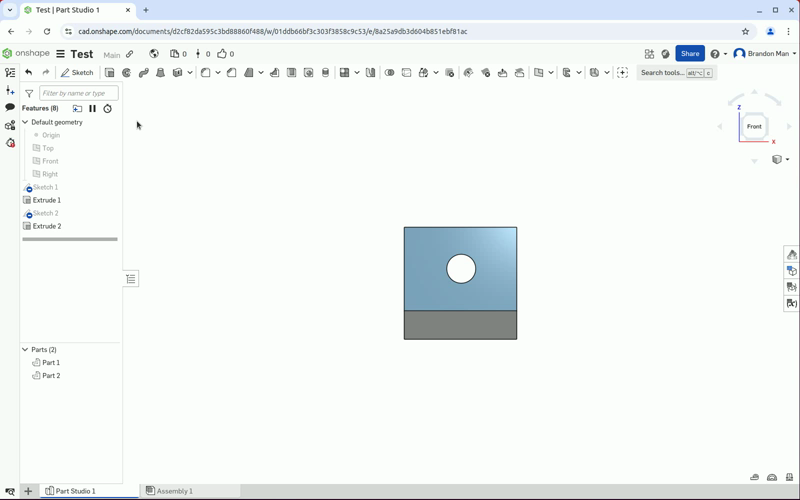
key(shift+h)
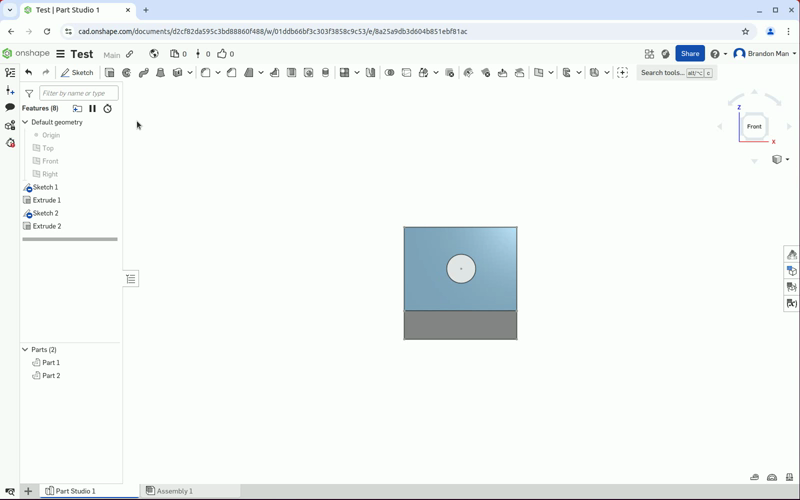
key(shift+7)
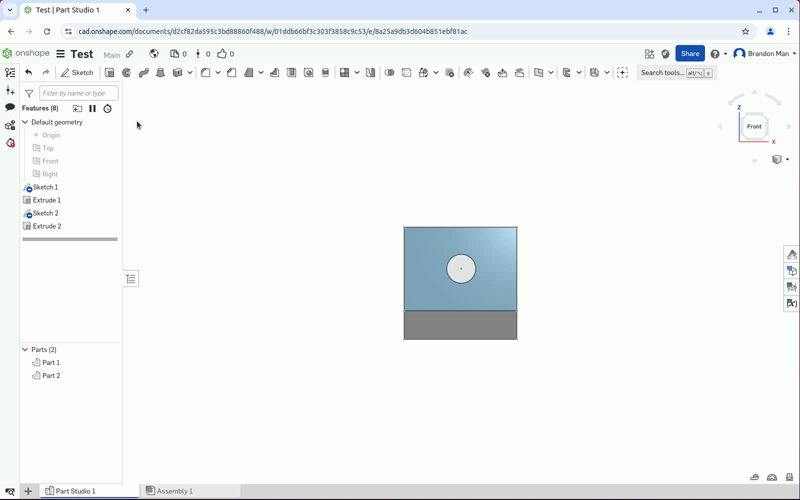
key(left, 2)
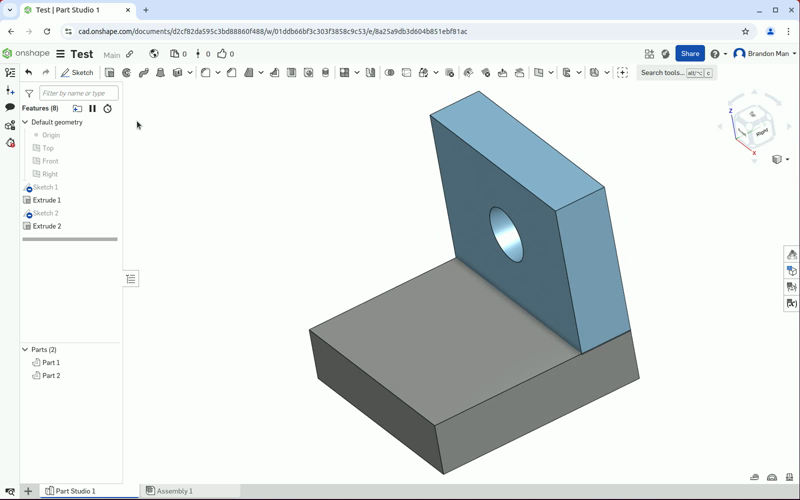
key(down, 2)
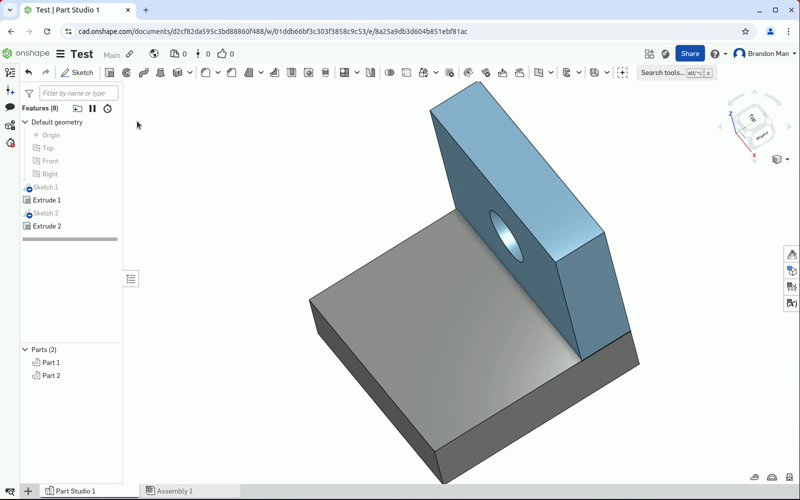
key(up, 2)
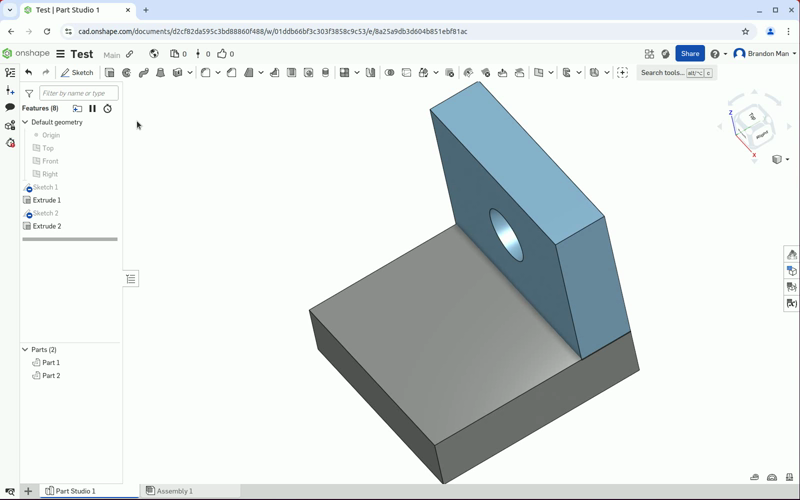
key(right, 2)
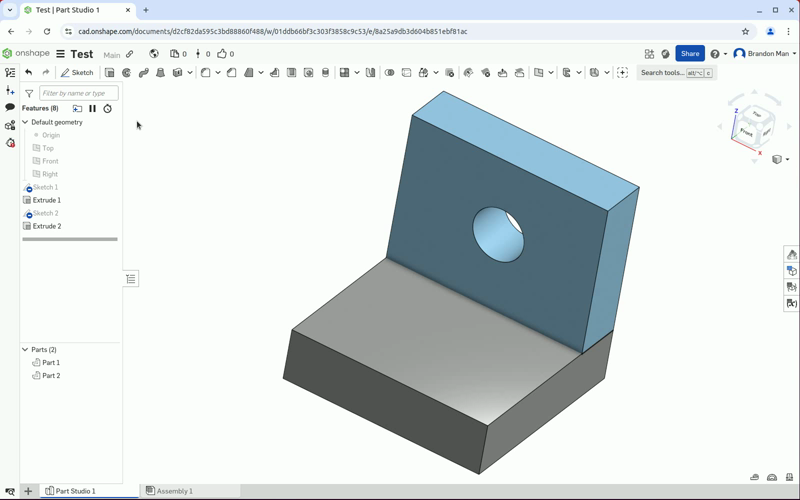
mouse_move(73, 189)
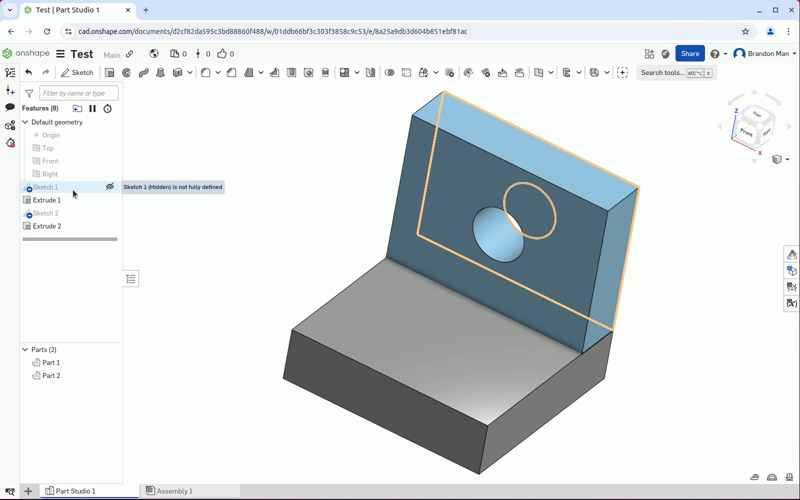
click(73, 189)